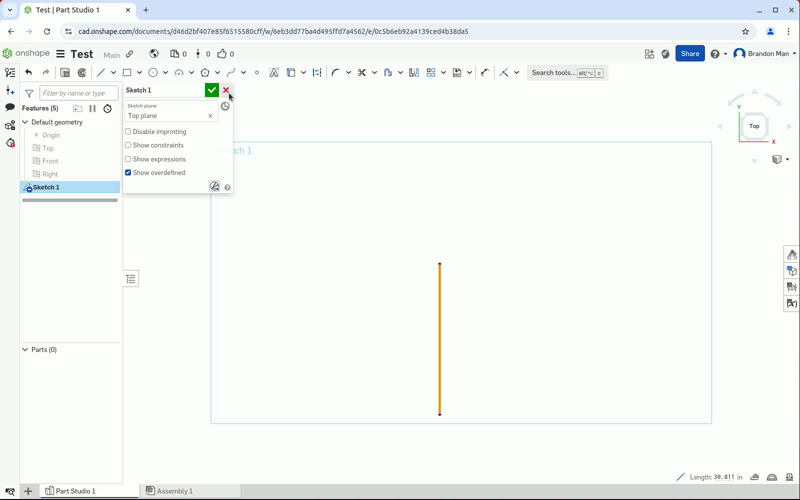
key(shift+h)
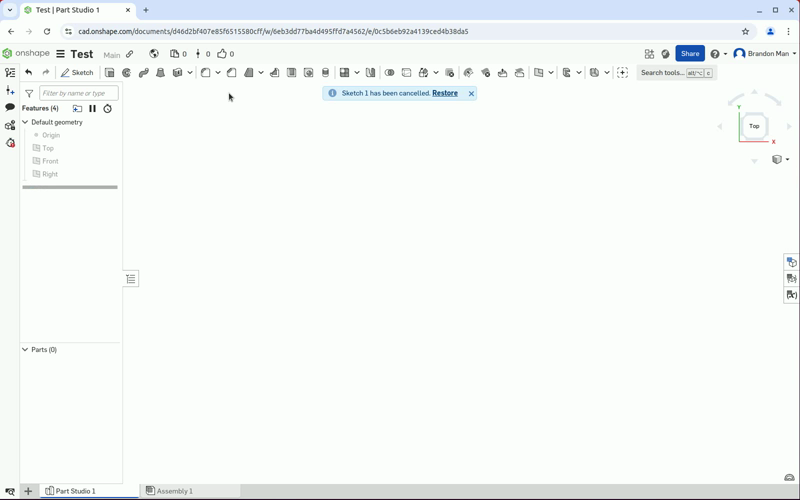
mouse_move(73, 352)
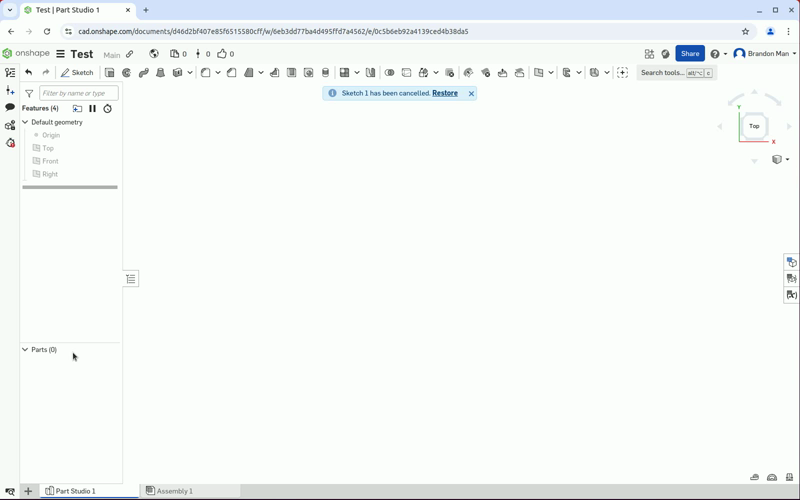
key(y)
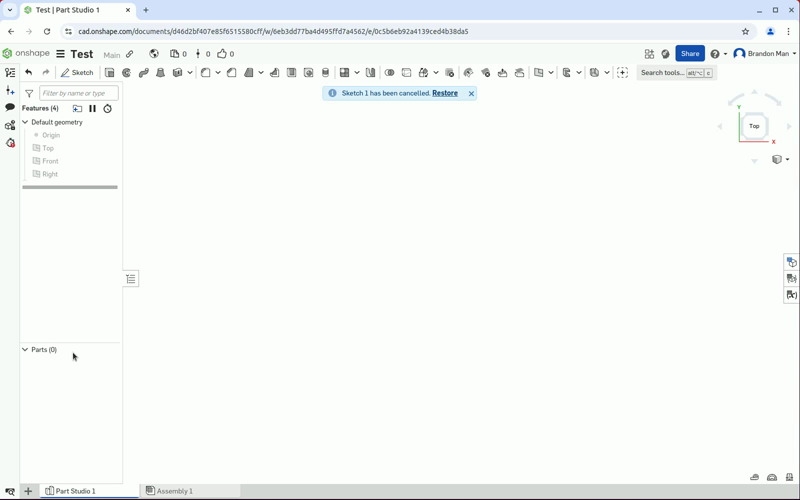
key(shift+p)
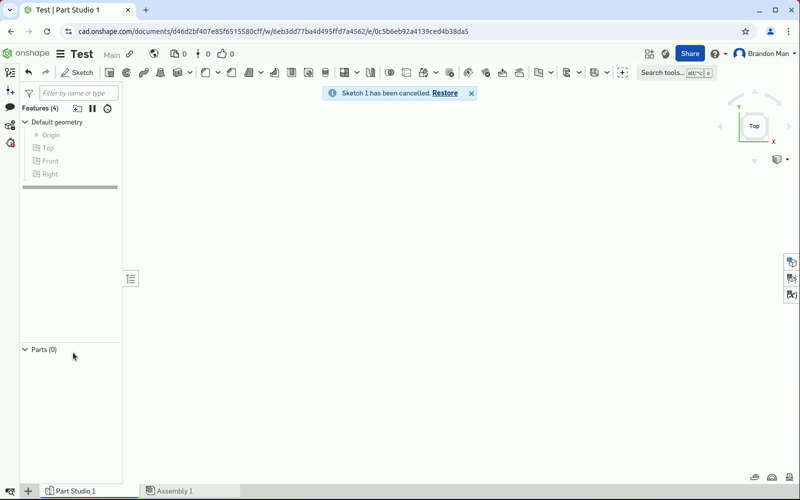
key(space)
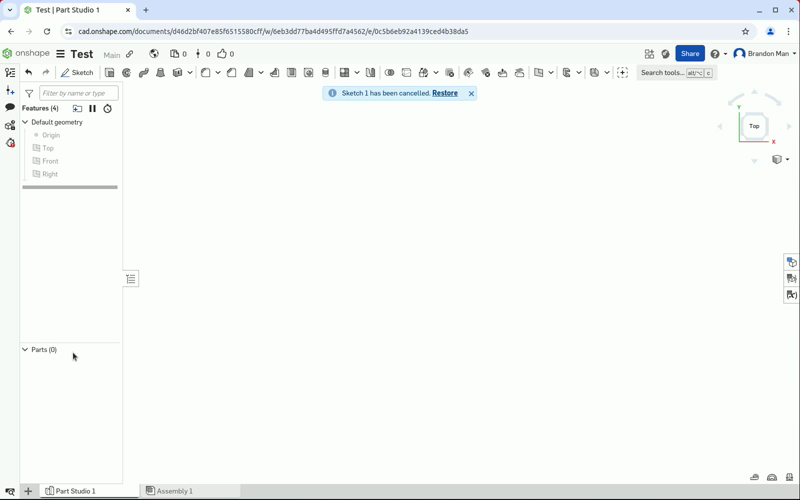
key_down(shift)
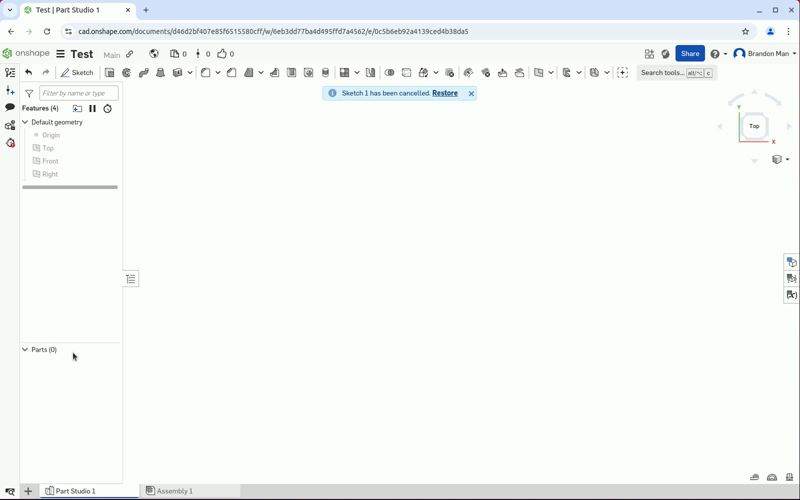
key(up)
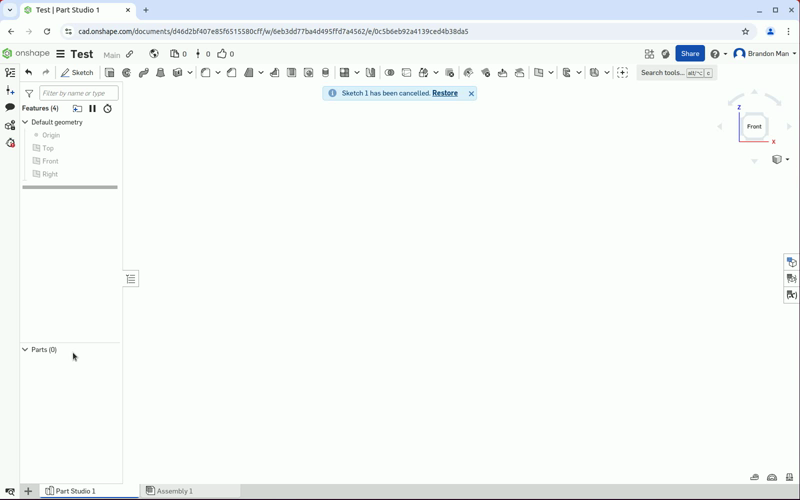
key_up(shift)
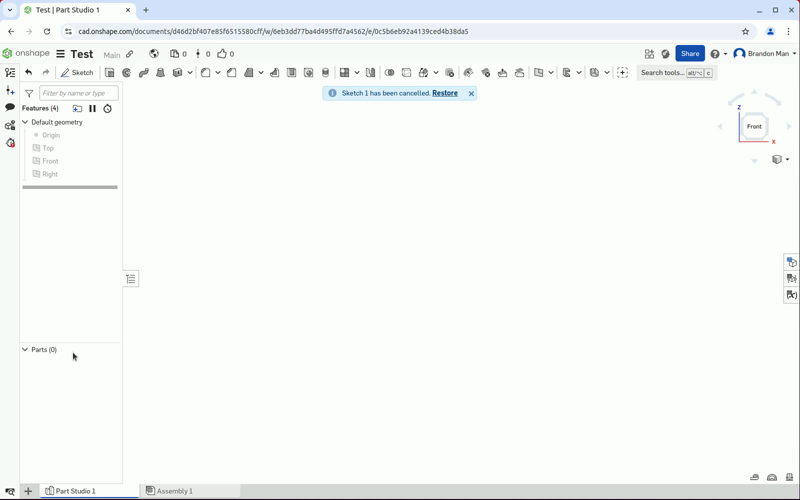
mouse_move(73, 352)
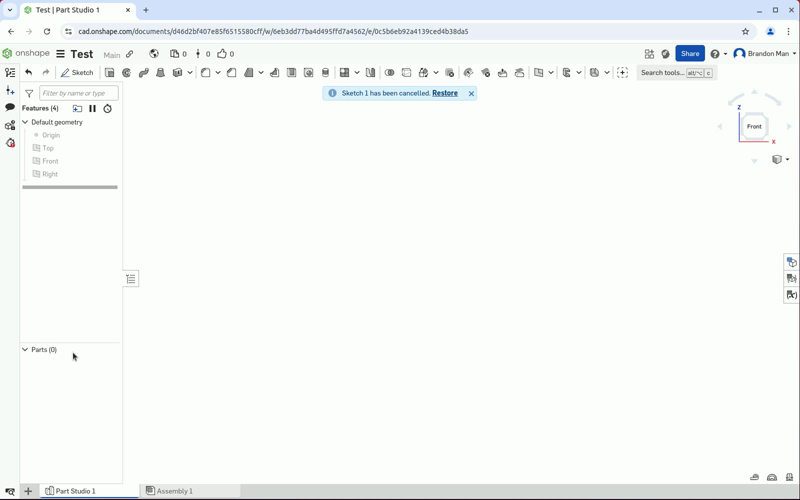
key(shift+y)
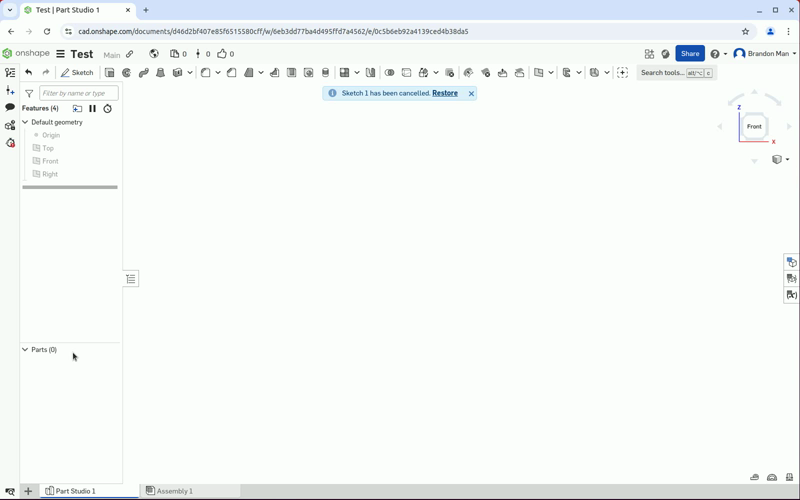
key(shift+s)
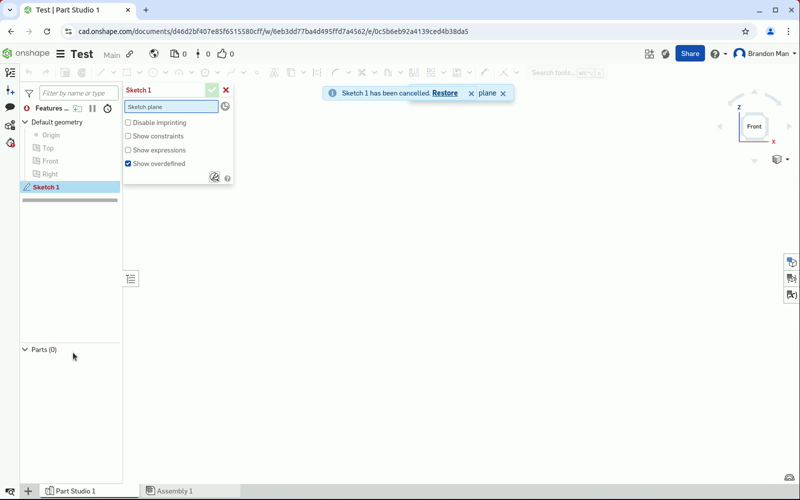
mouse_move(73, 163)
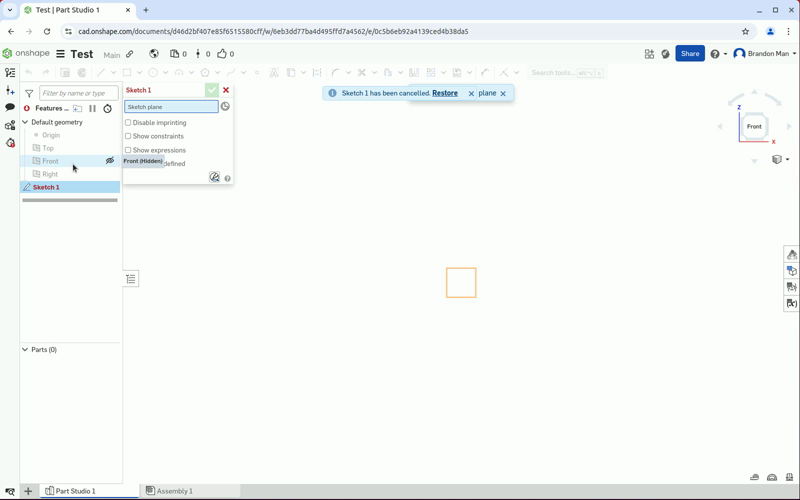
click(73, 163)
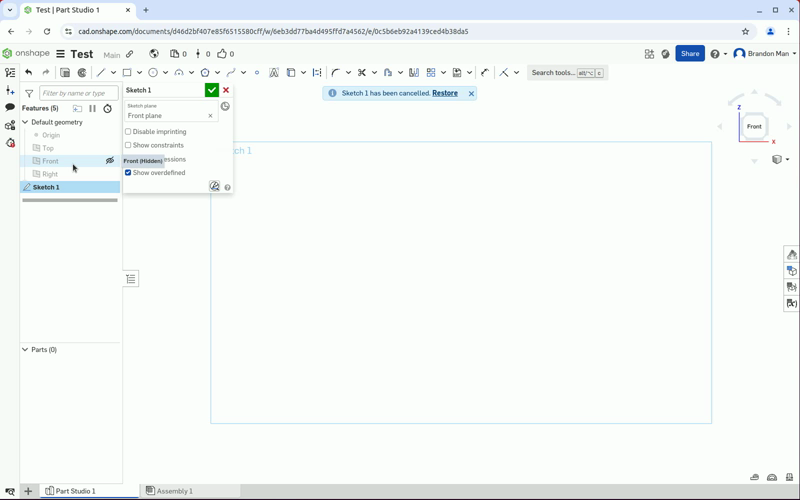
mouse_move(73, 352)
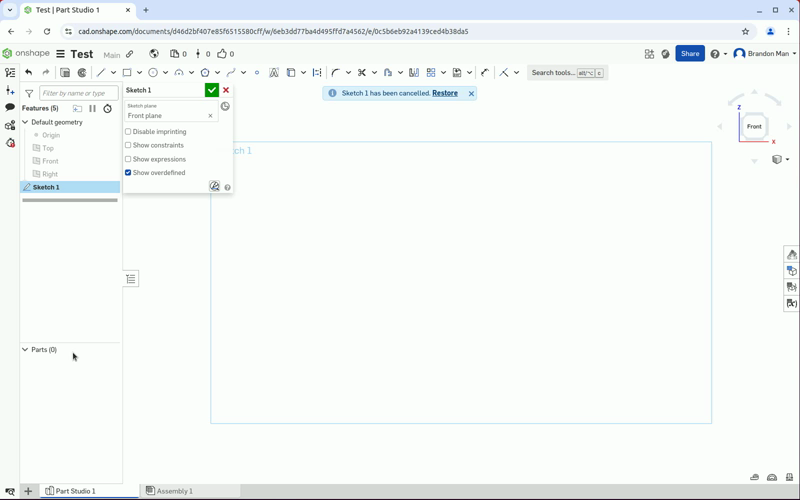
key(y)
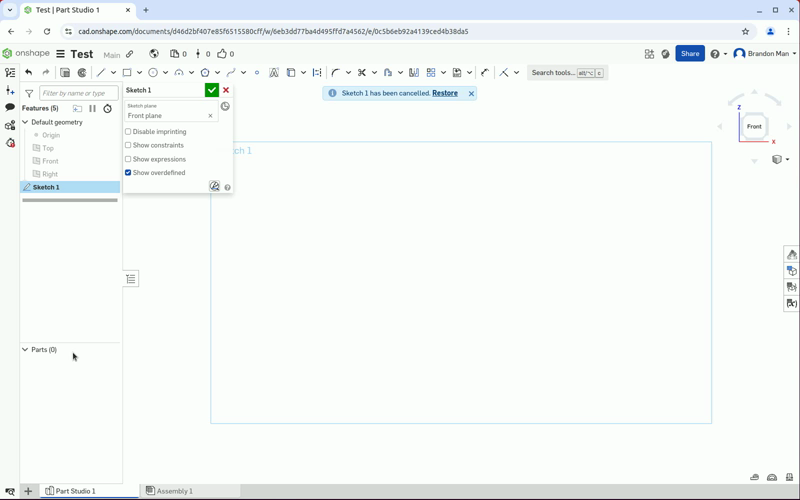
key(c)
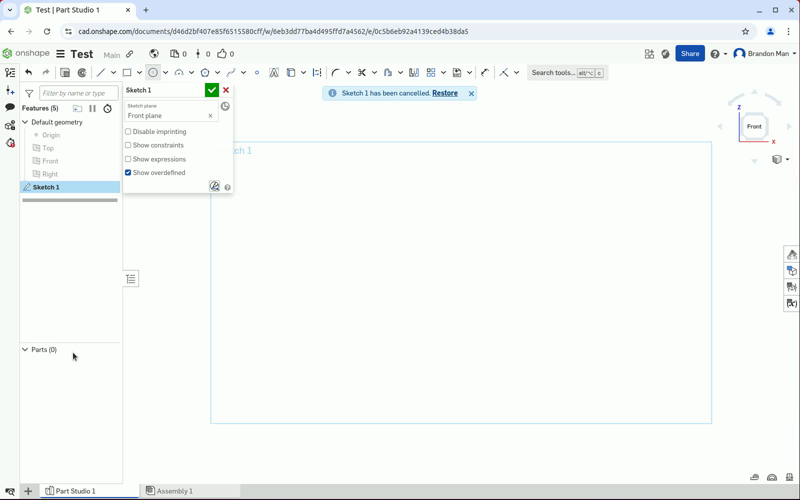
key_down(shift)
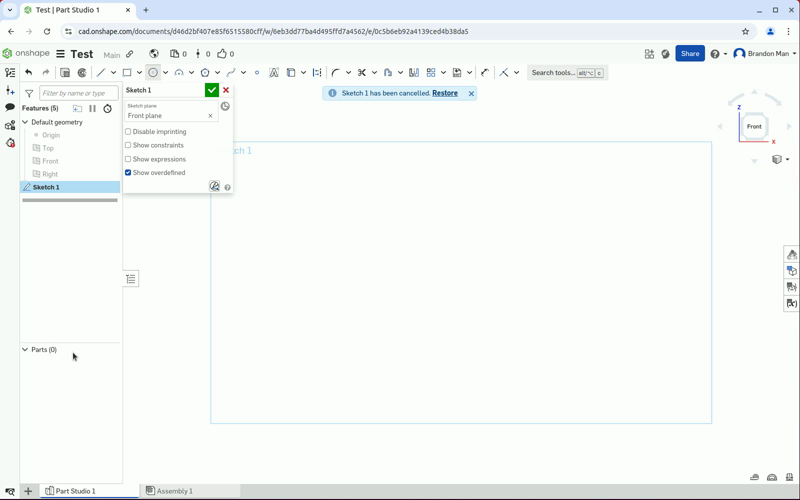
mouse_move(461, 282)
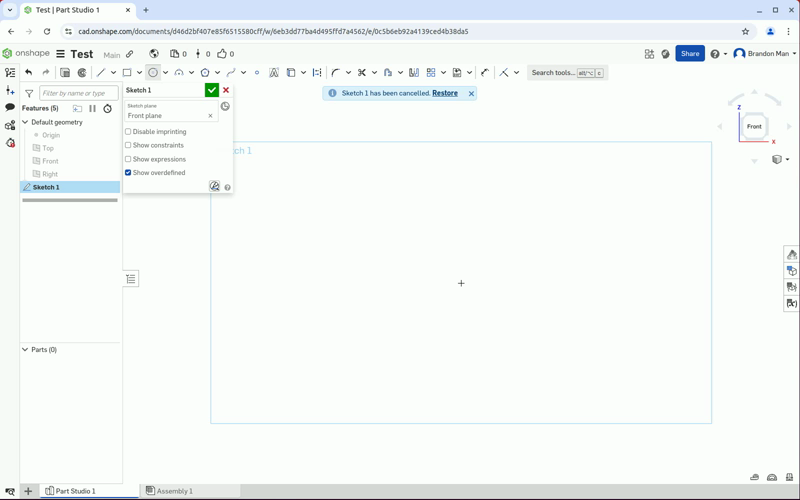
click(461, 282)
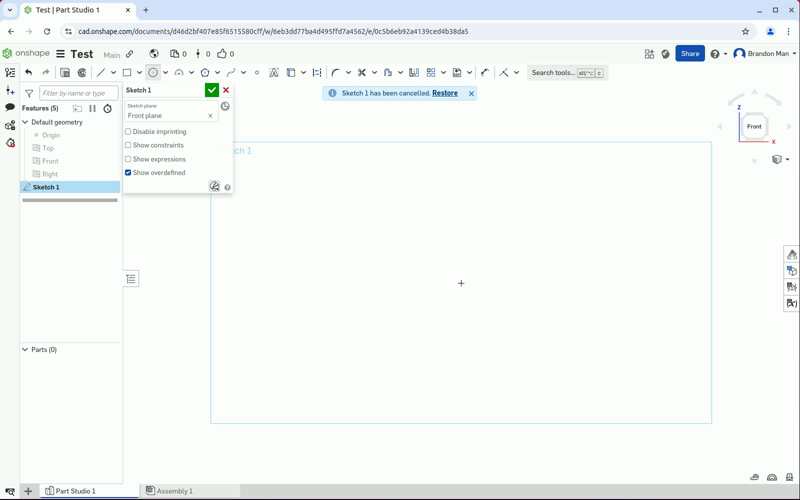
key_up(shift)
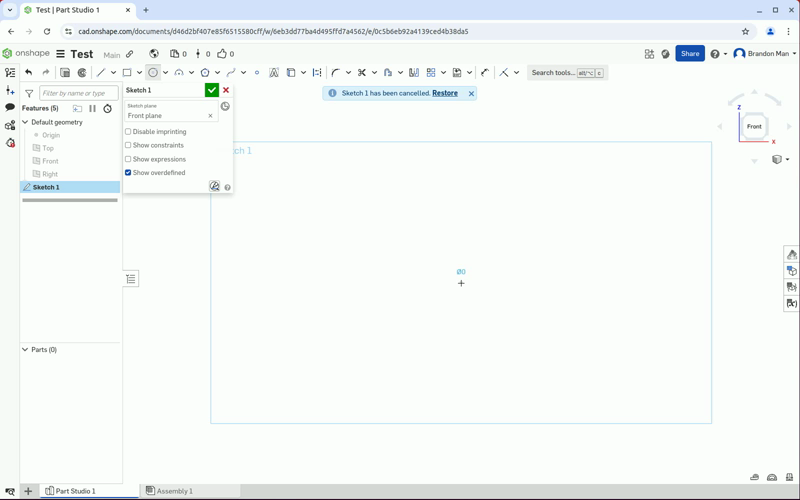
mouse_move(465, 282)
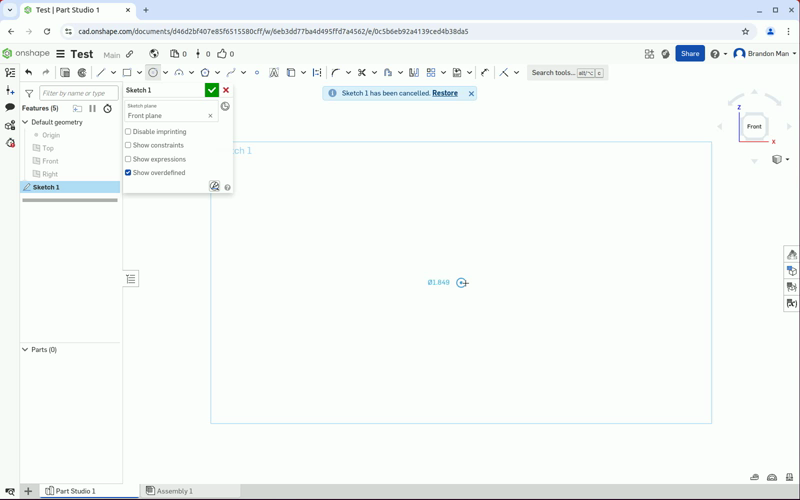
click(465, 282)
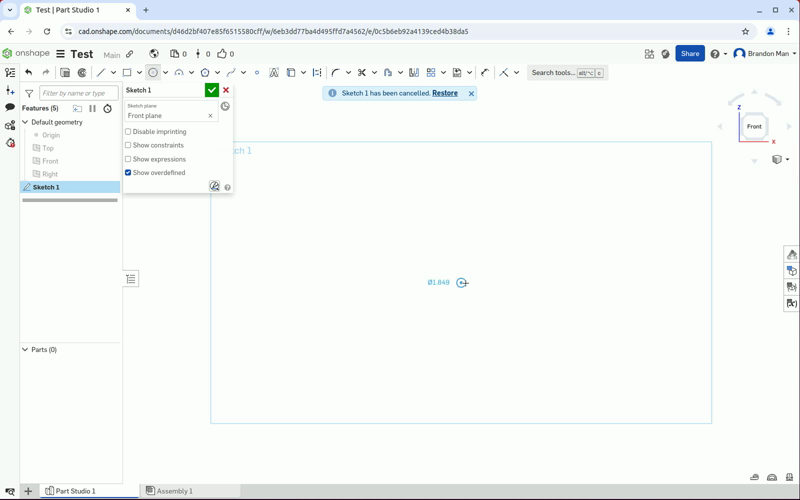
key(esc)
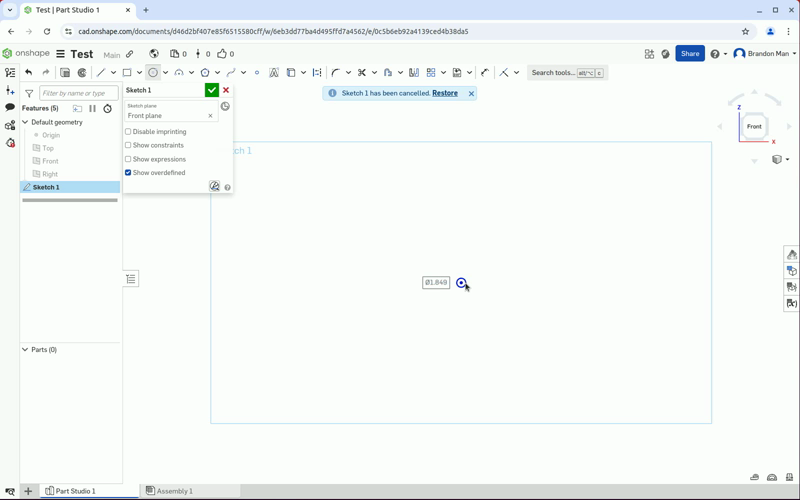
mouse_move(461, 285)
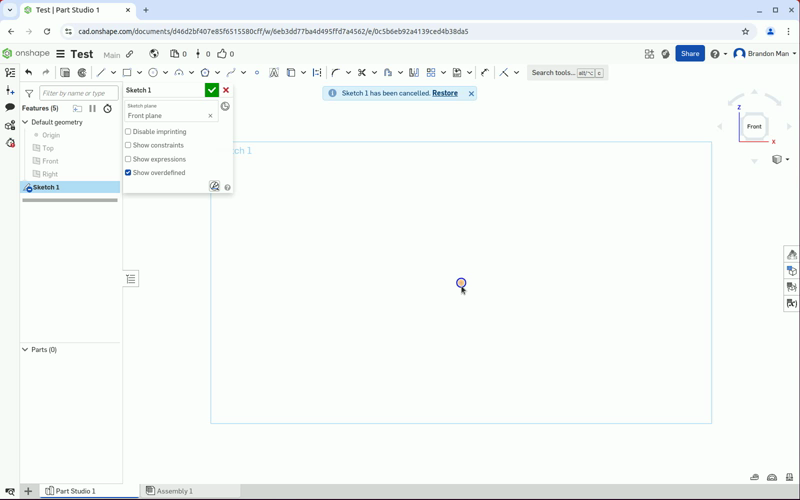
scroll(6)
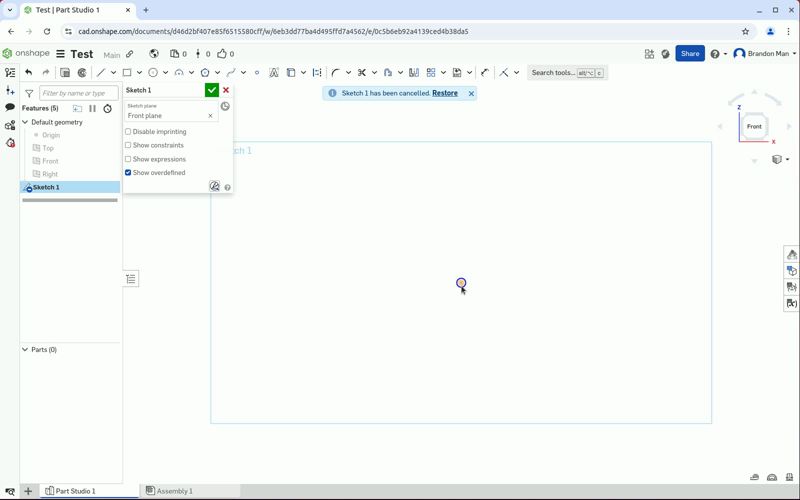
scroll(6)
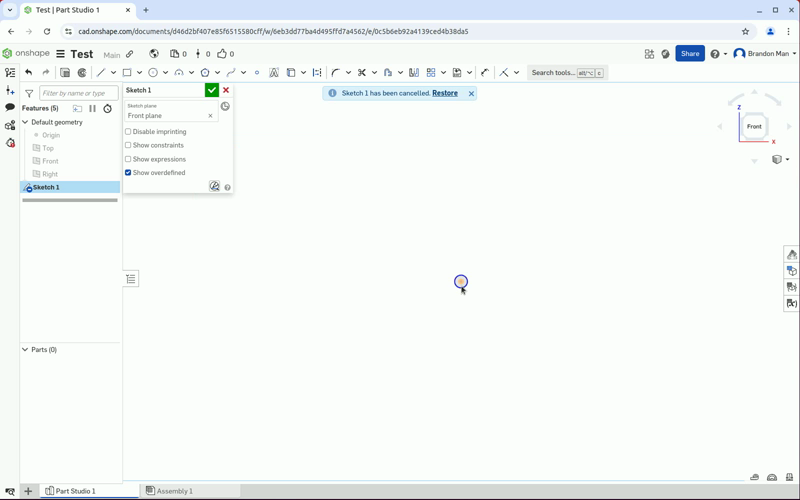
scroll(6)
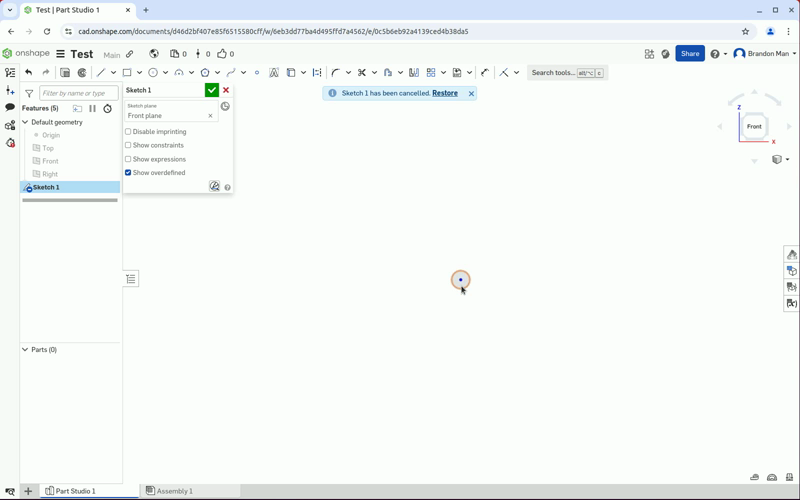
scroll(6)
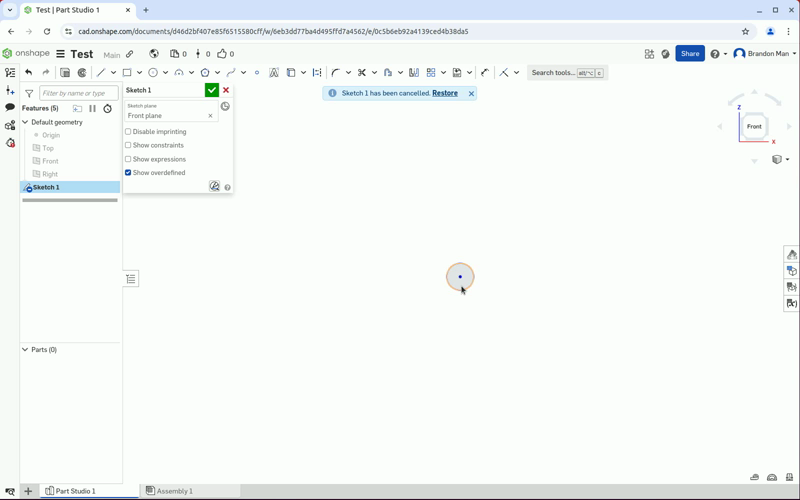
scroll(6)
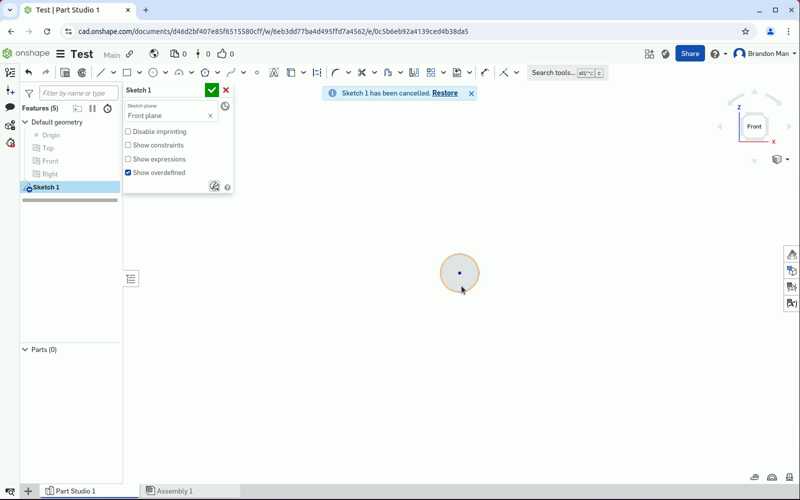
scroll(6)
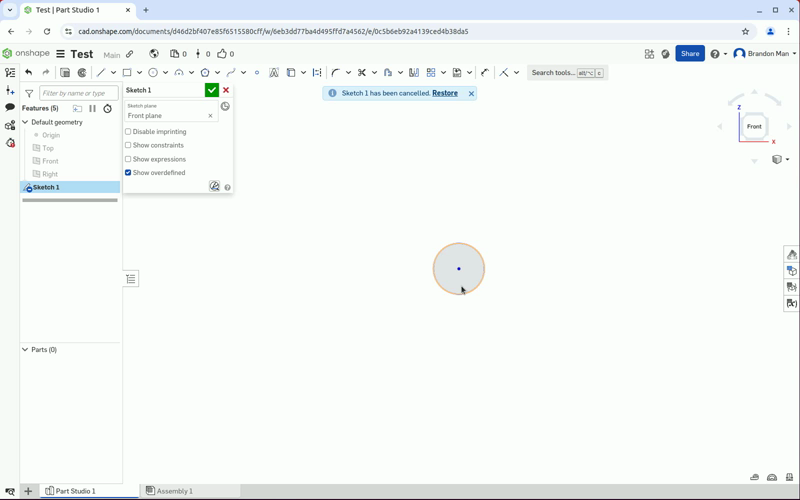
scroll(6)
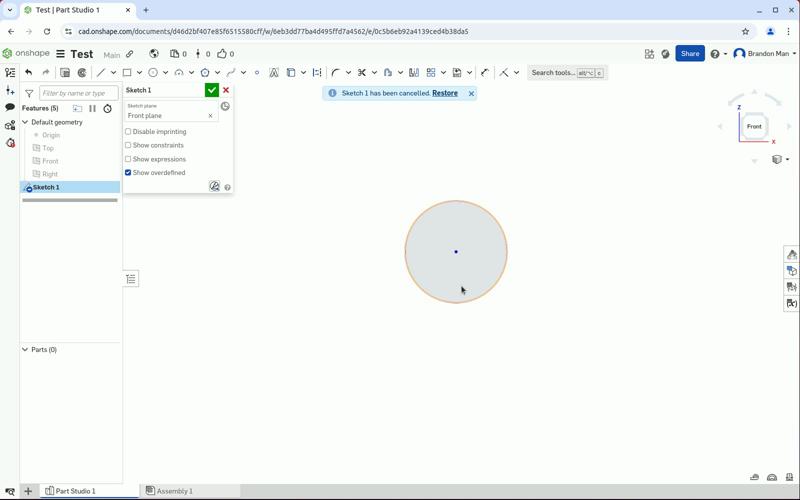
click(461, 285)
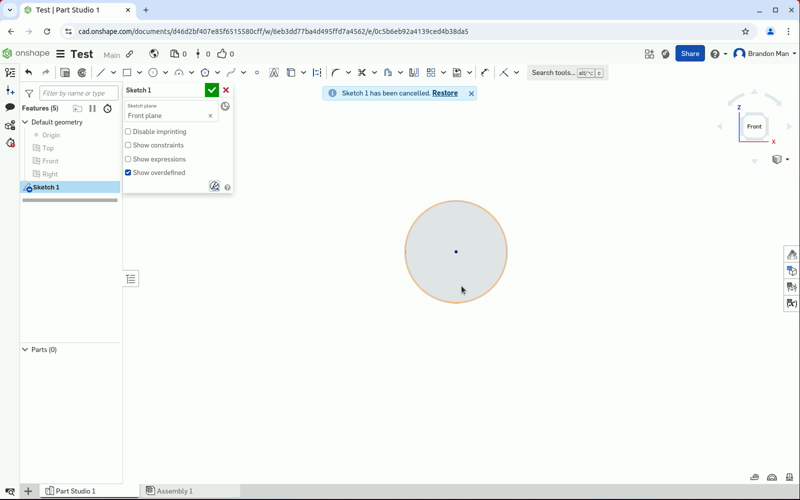
scroll(-6)
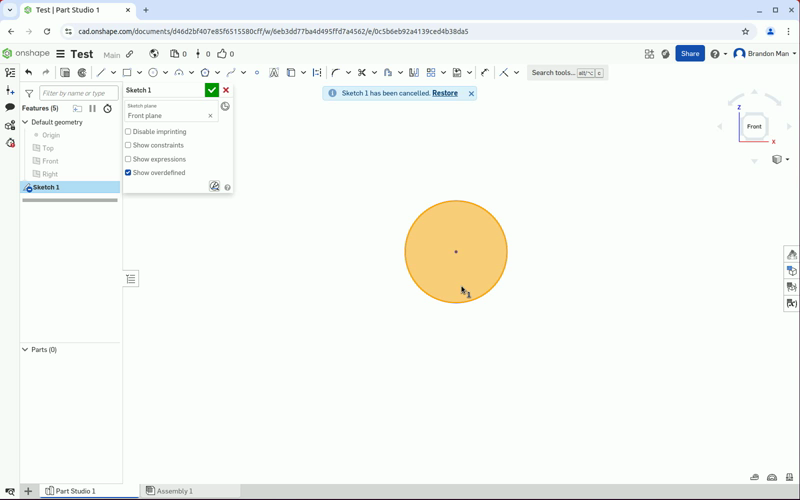
scroll(-6)
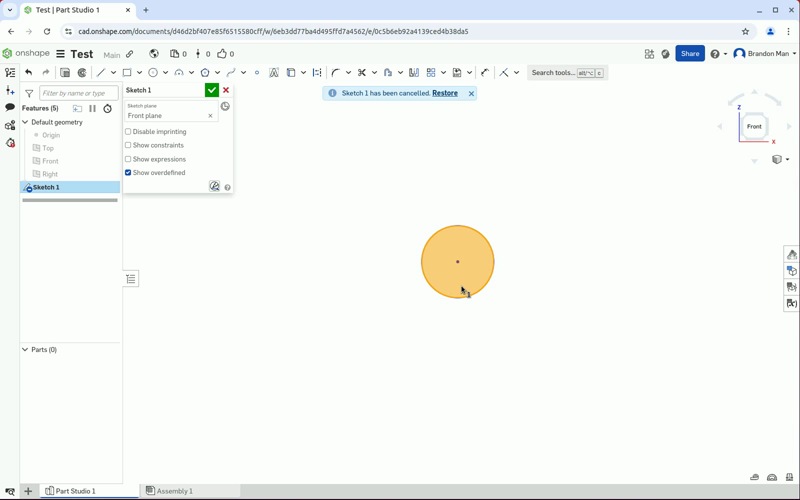
scroll(-6)
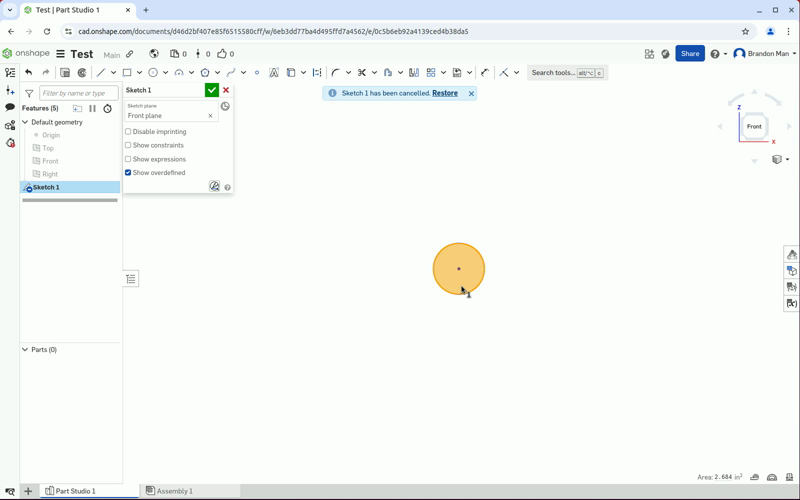
scroll(-6)
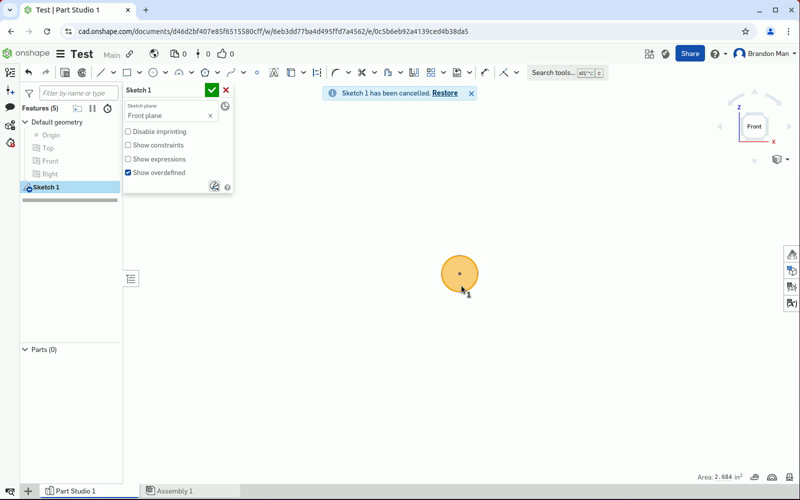
scroll(-6)
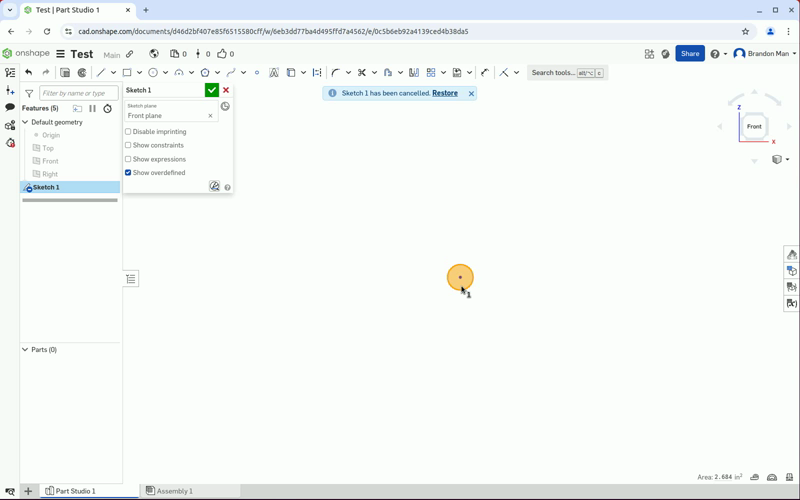
scroll(-6)
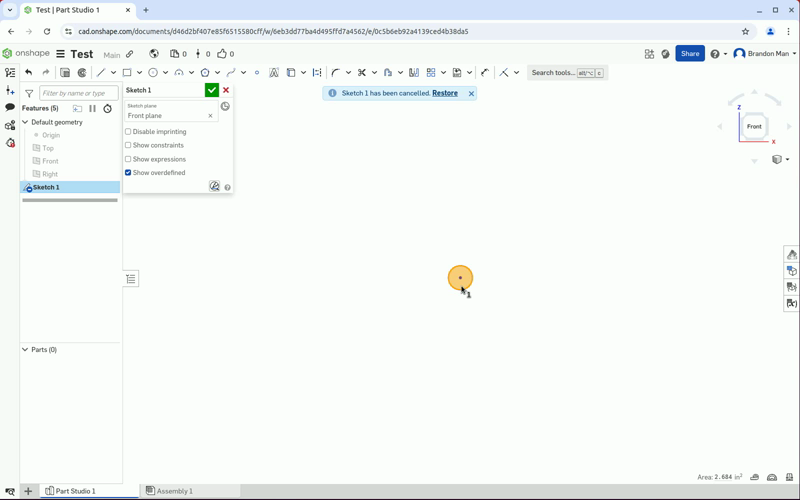
scroll(-6)
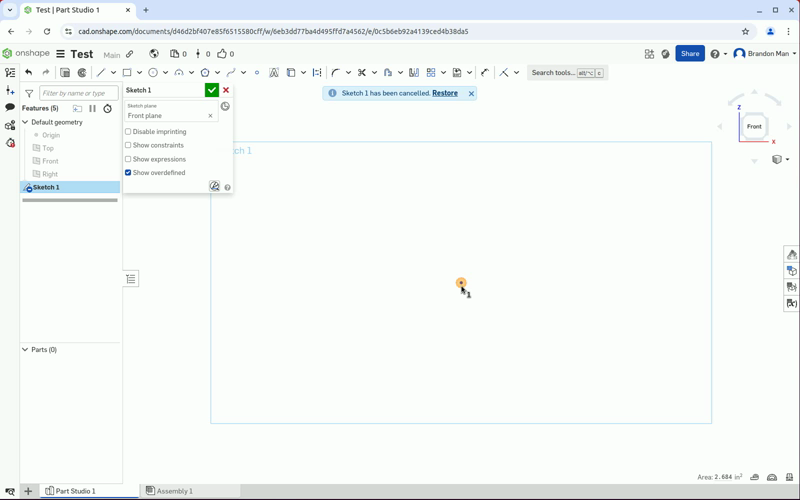
mouse_move(73, 352)
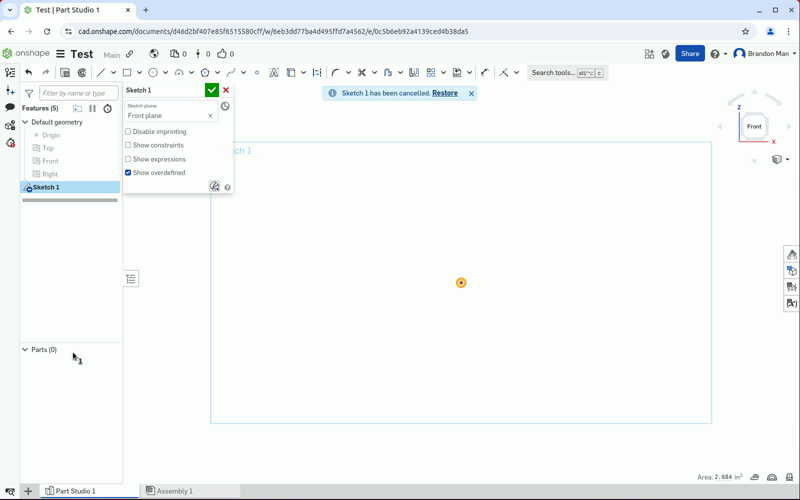
key(shift+y)
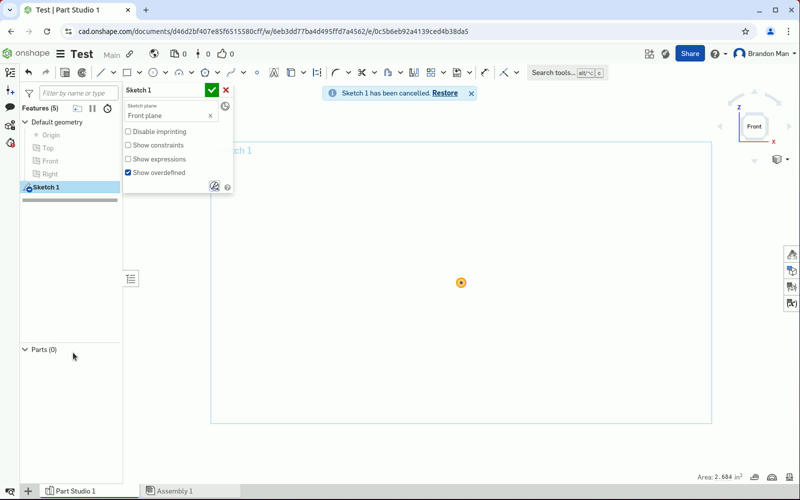
key(shift+e)
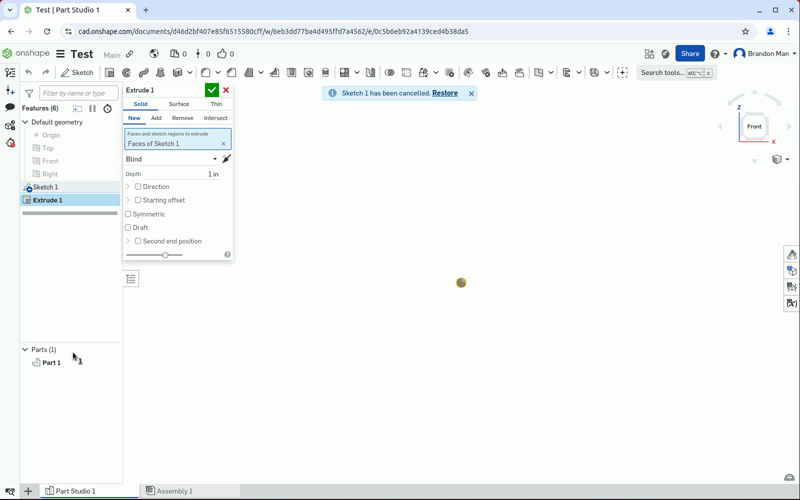
mouse_move(143, 106)
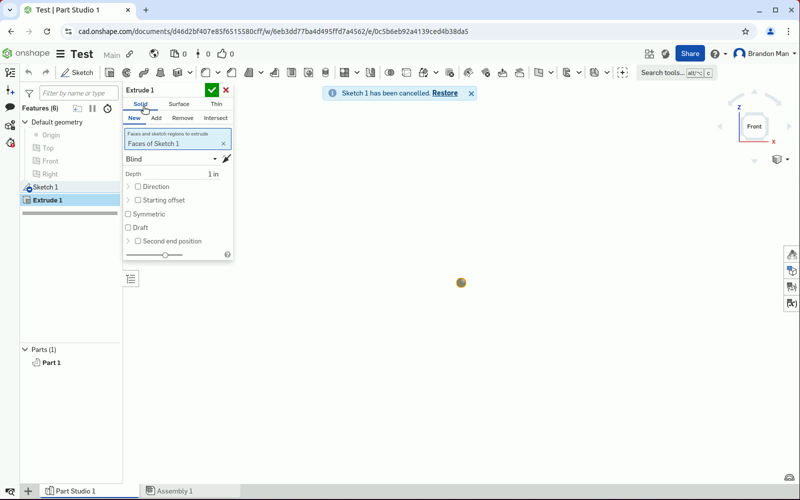
click(143, 106)
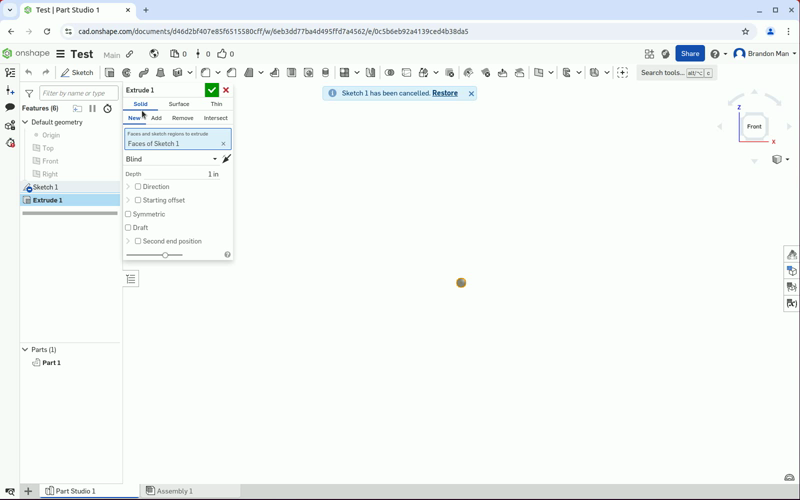
mouse_move(137, 120)
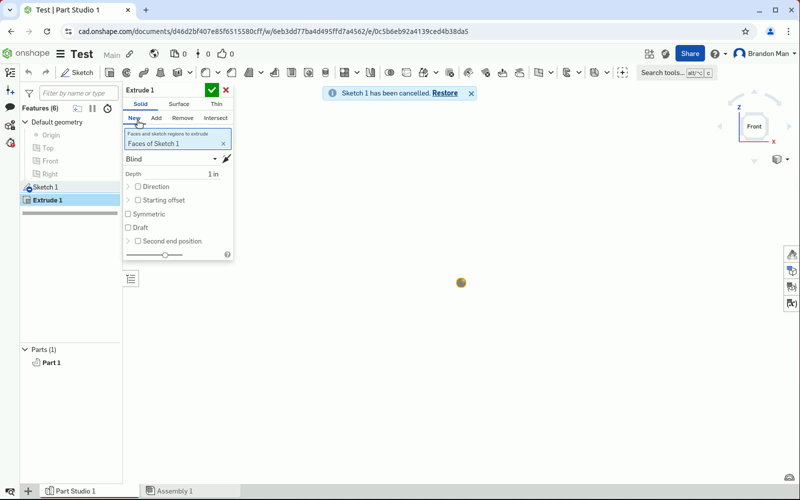
click(137, 120)
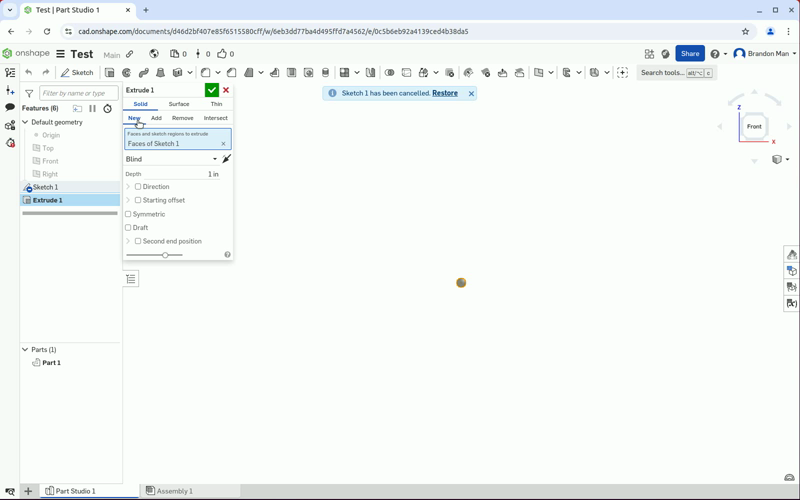
key(tab, 4)
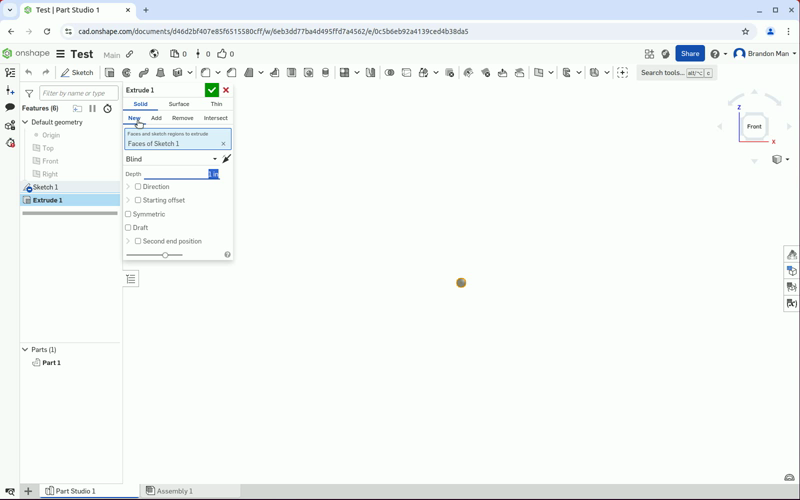
text(24.553)
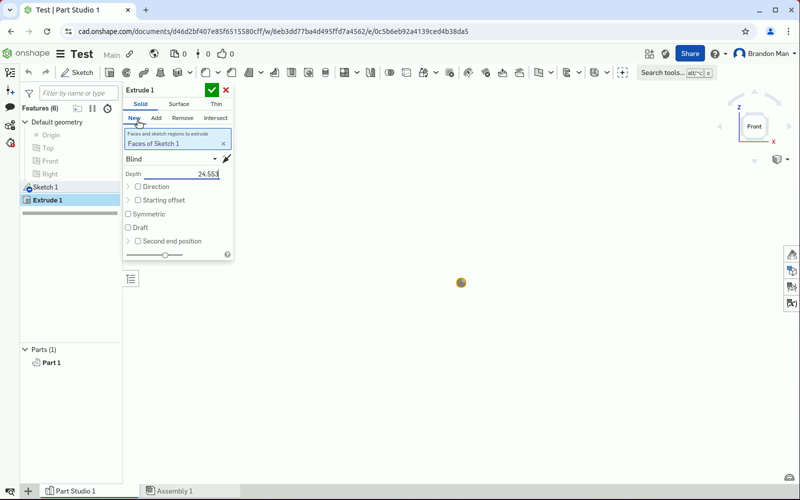
key(enter)
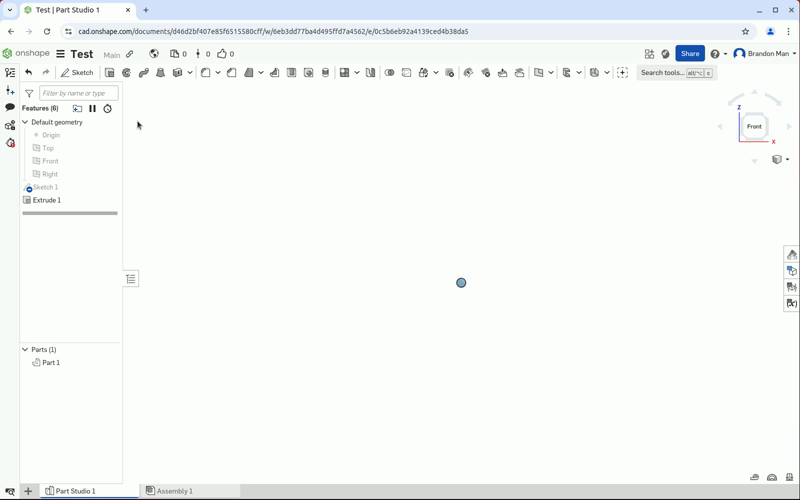
key(shift+h)
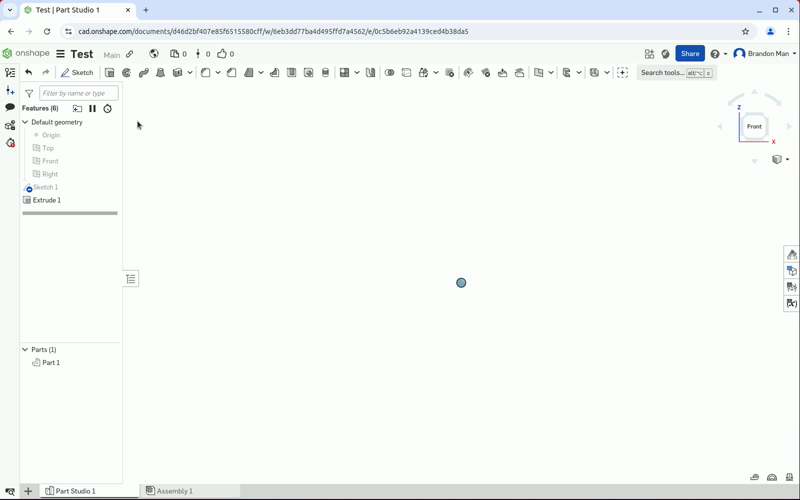
key(shift+h)
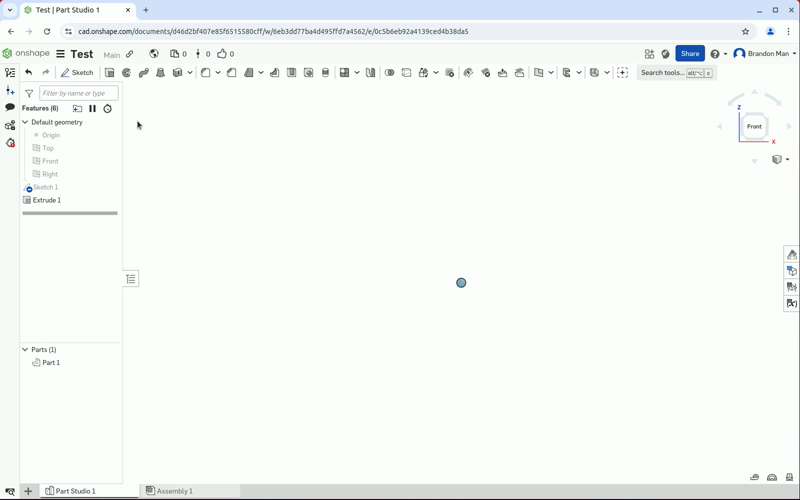
mouse_move(73, 189)
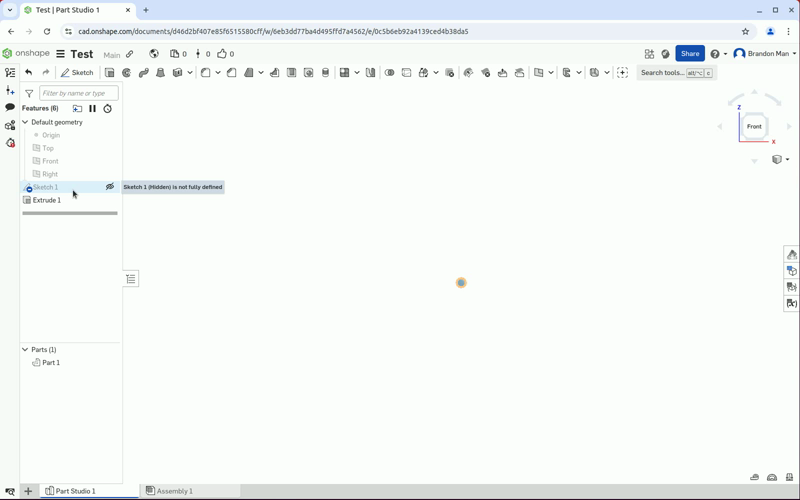
click(73, 189)
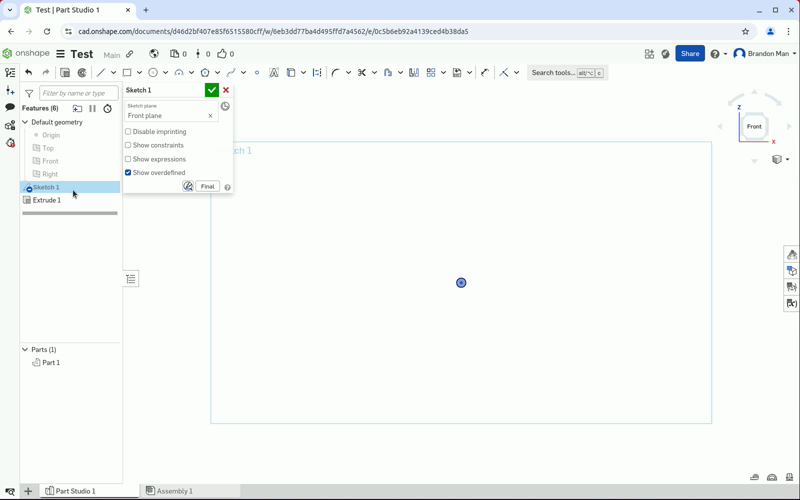
mouse_move(229, 92)
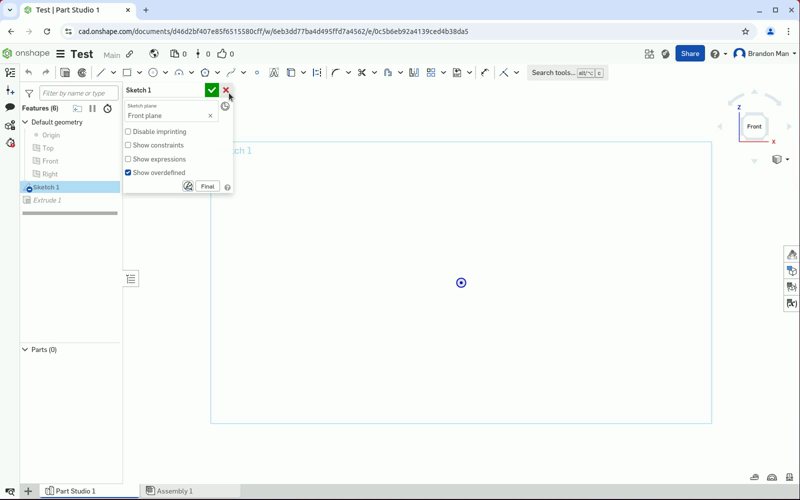
click(229, 92)
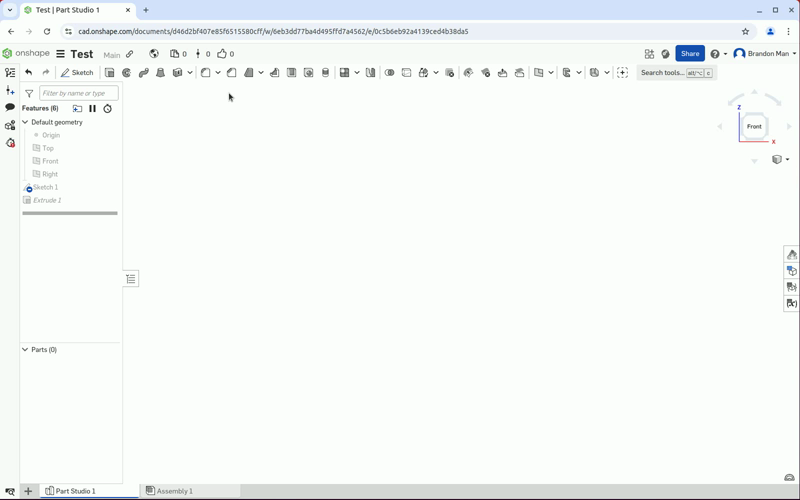
mouse_move(73, 352)
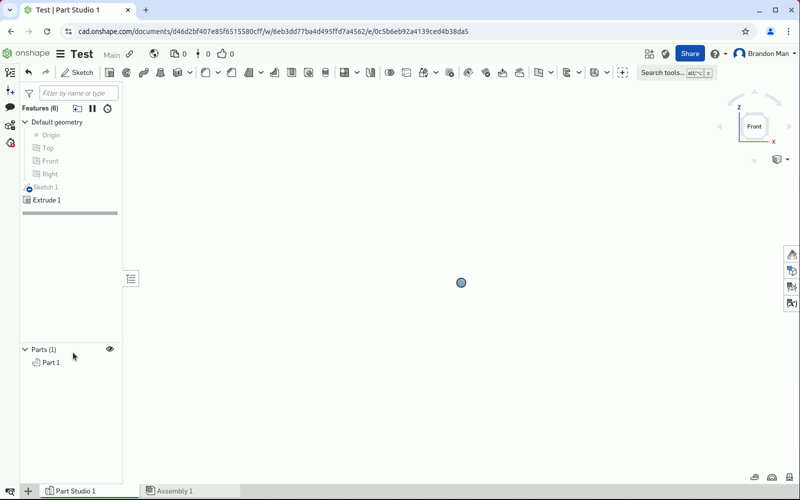
key(y)
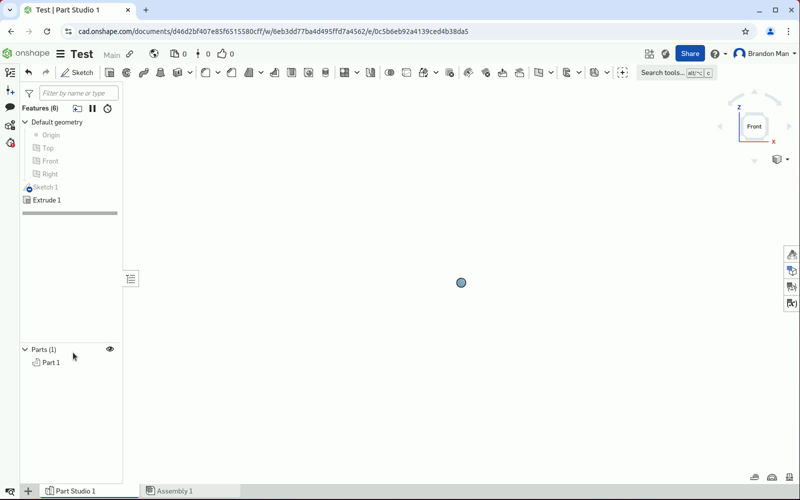
key(shift+p)
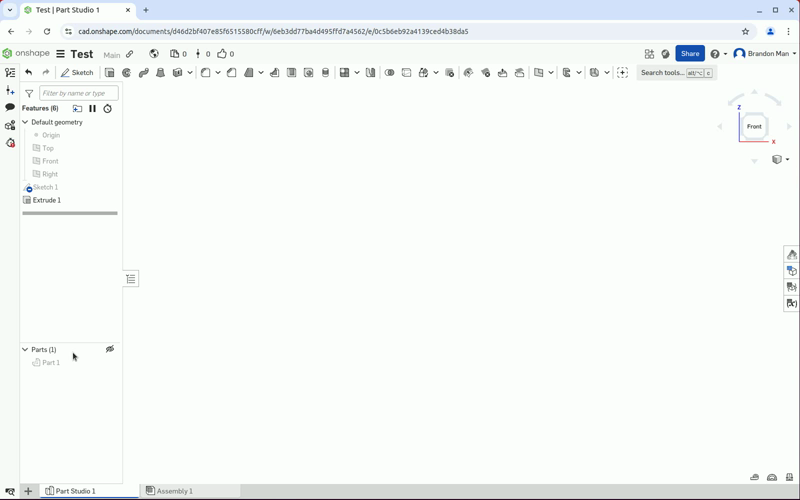
key(space)
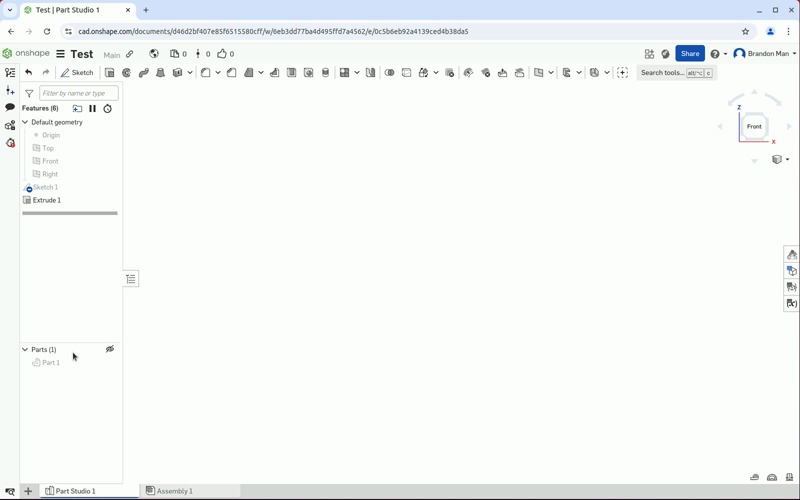
key_down(shift)
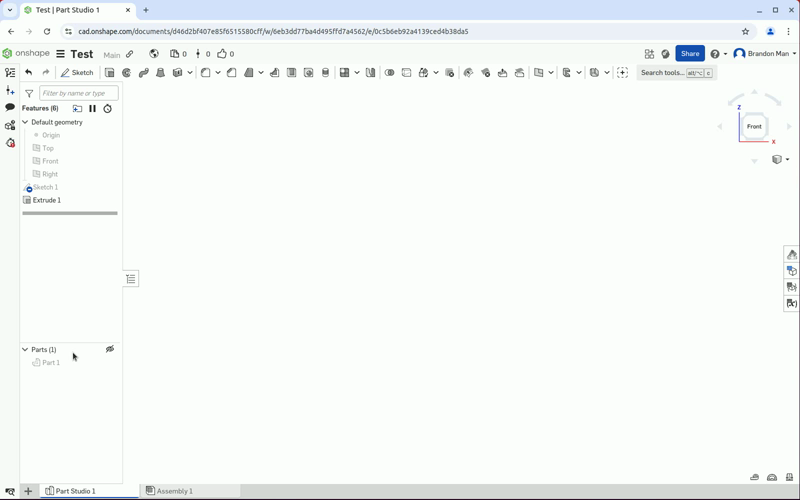
key(left)
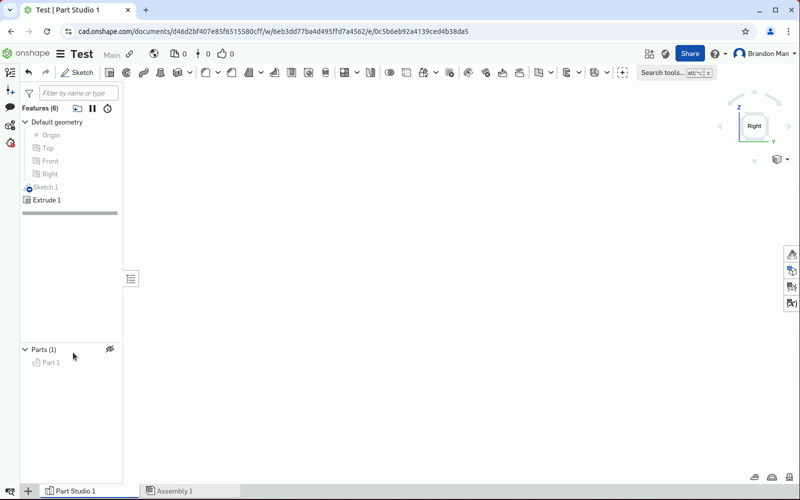
key_up(shift)
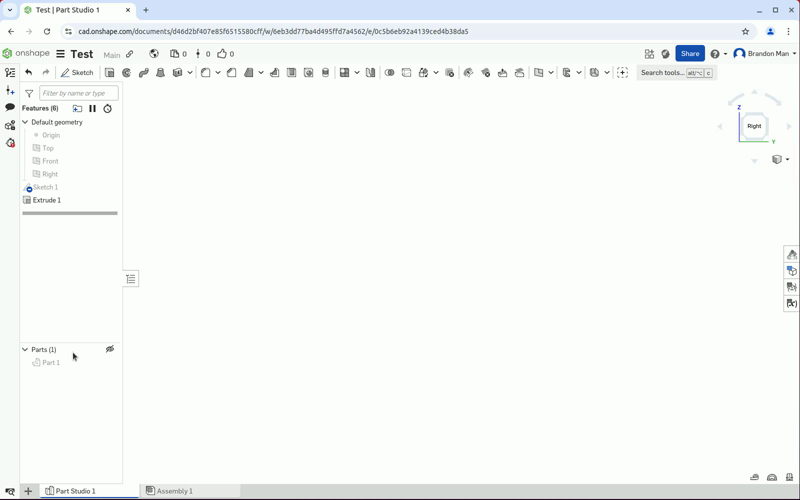
mouse_move(73, 352)
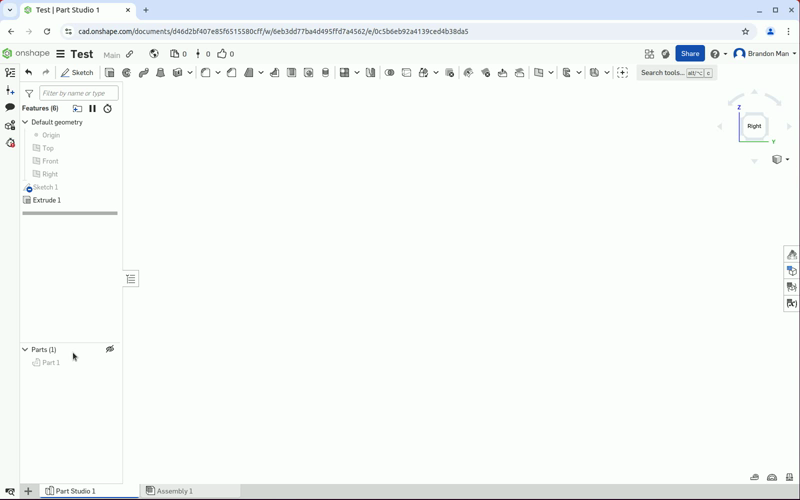
key(shift+y)
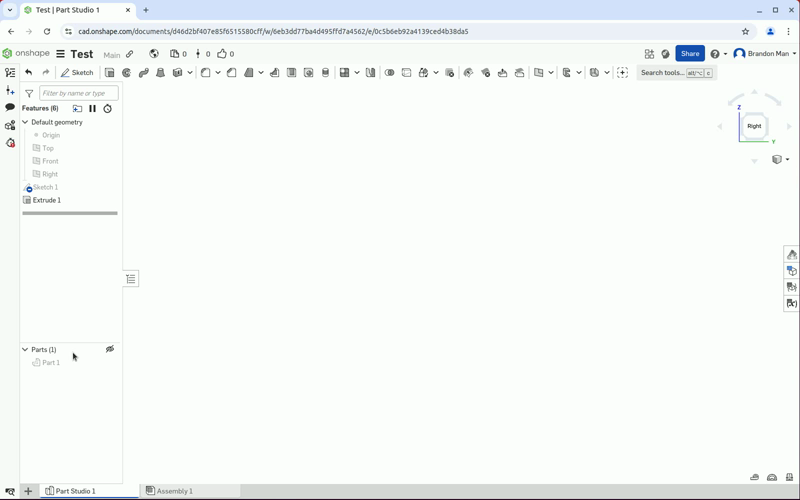
key(shift+s)
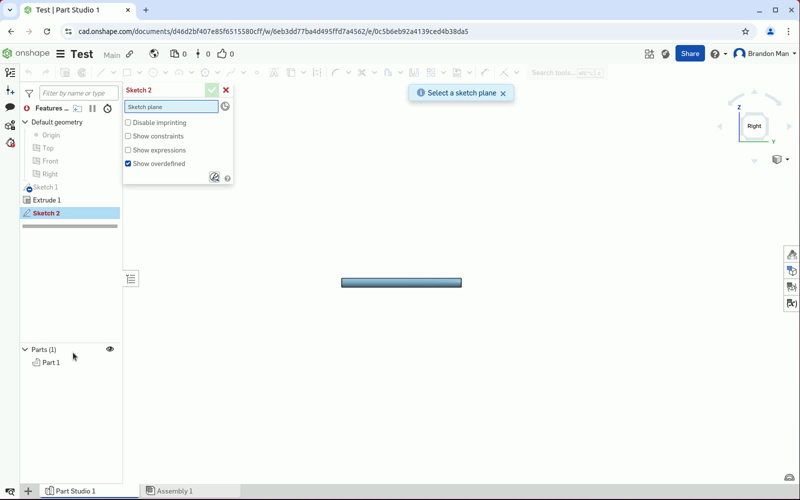
mouse_move(73, 176)
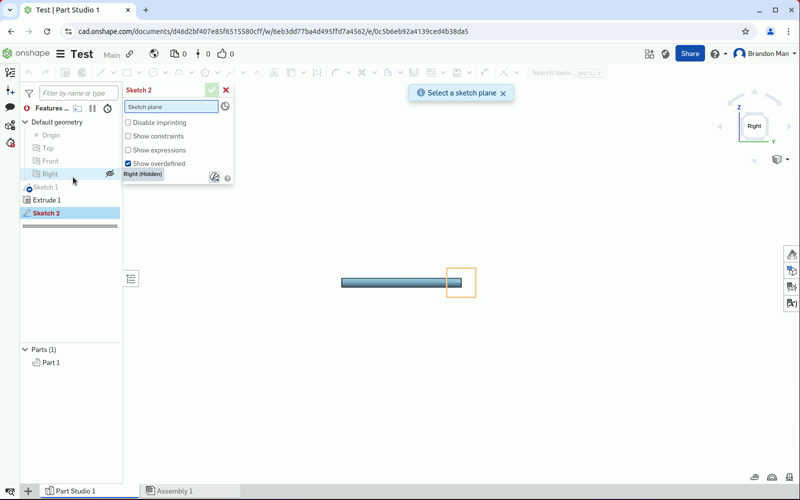
click(73, 176)
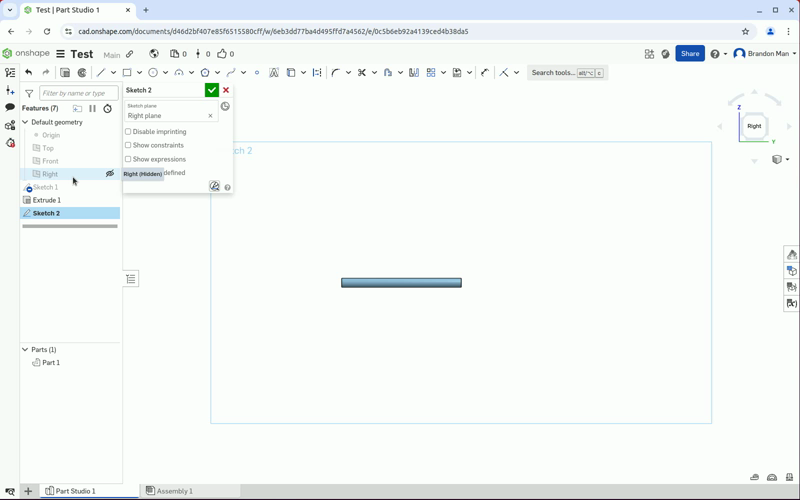
mouse_move(73, 352)
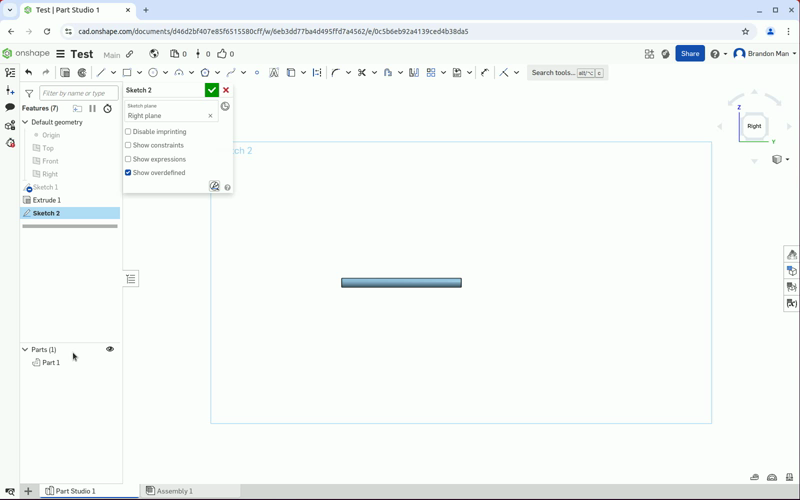
key(y)
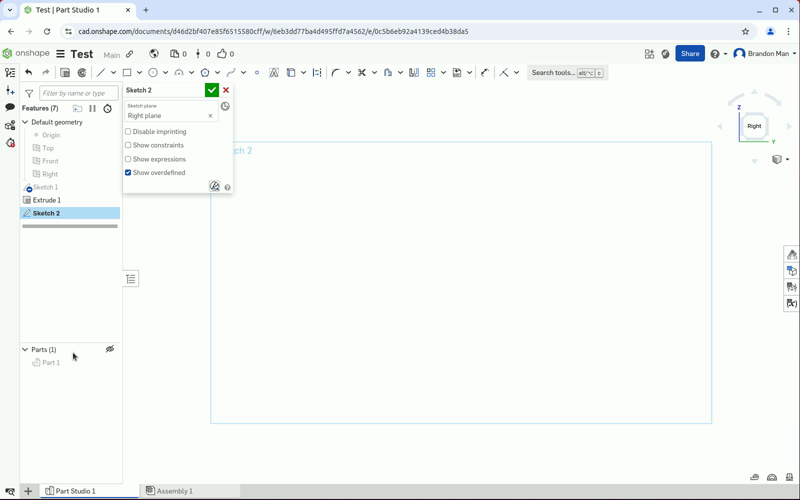
key(l)
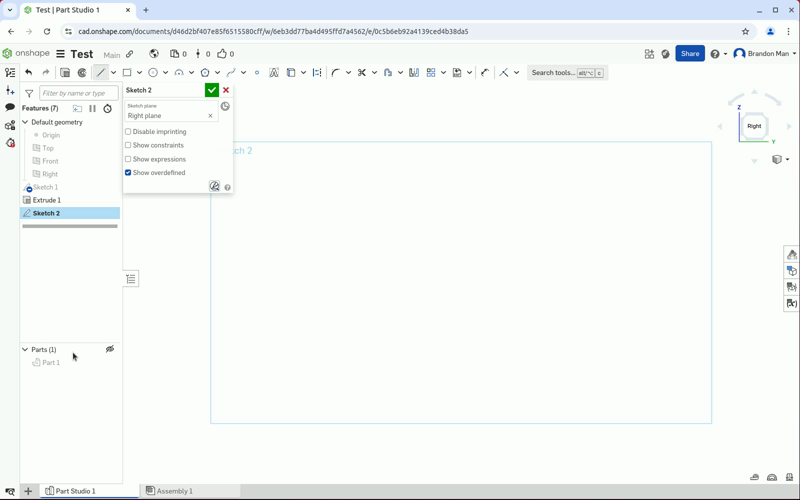
key_down(shift)
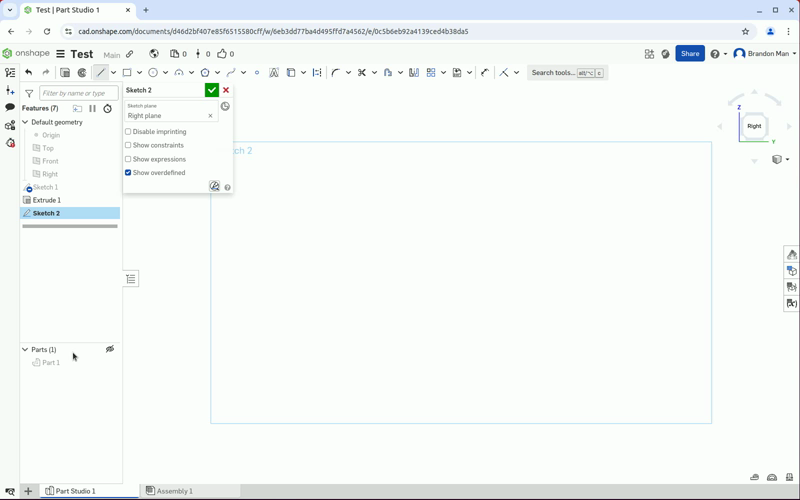
mouse_move(363, 282)
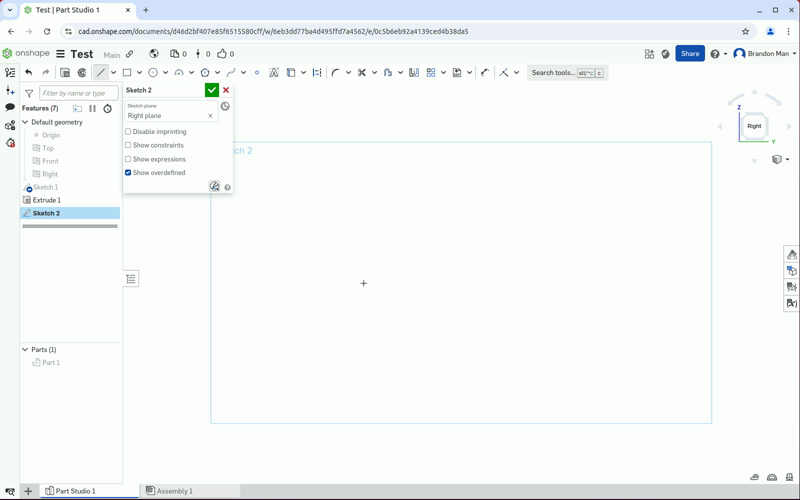
click(363, 282)
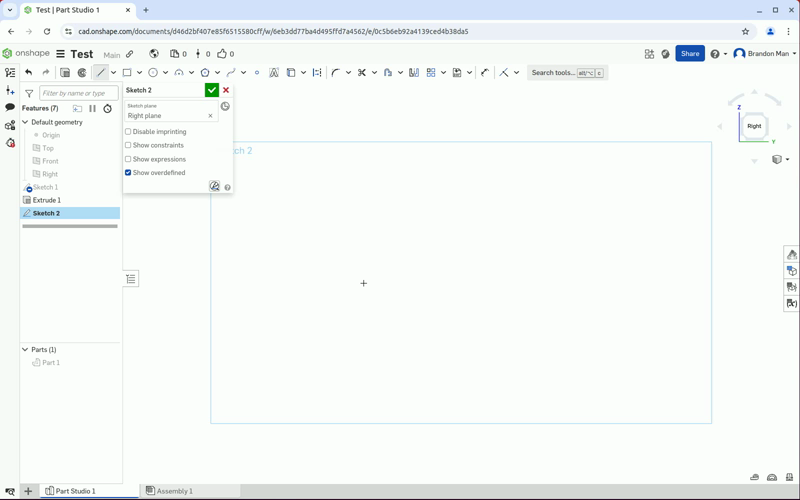
key_up(shift)
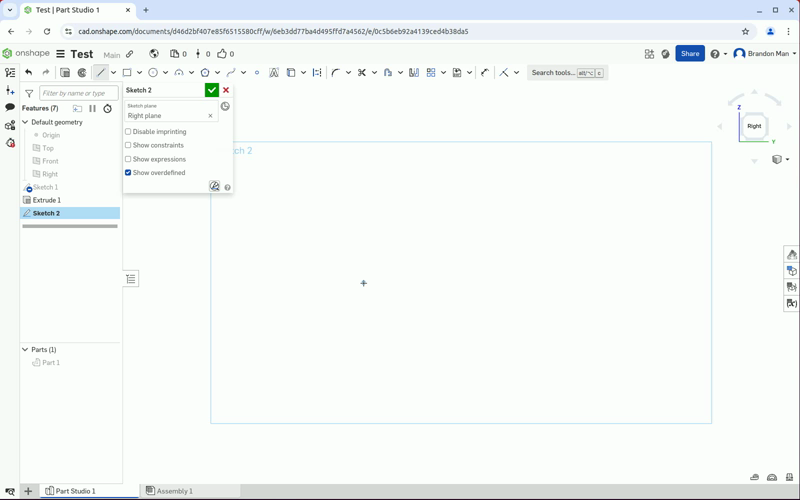
key_down(shift)
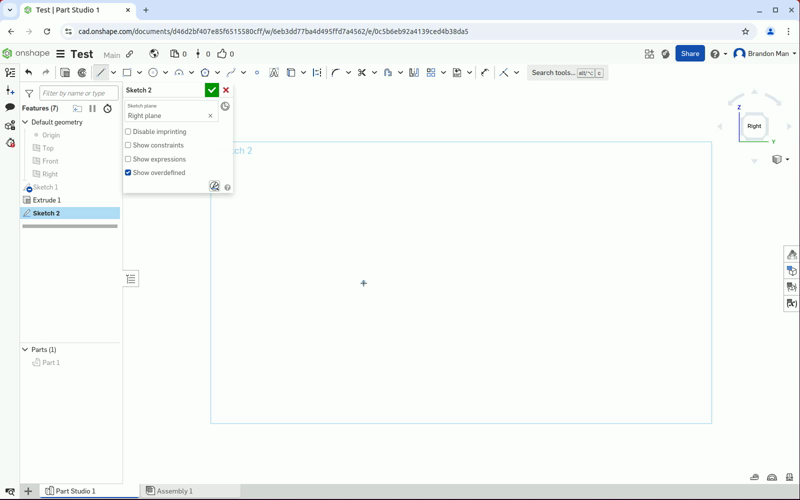
mouse_move(438, 282)
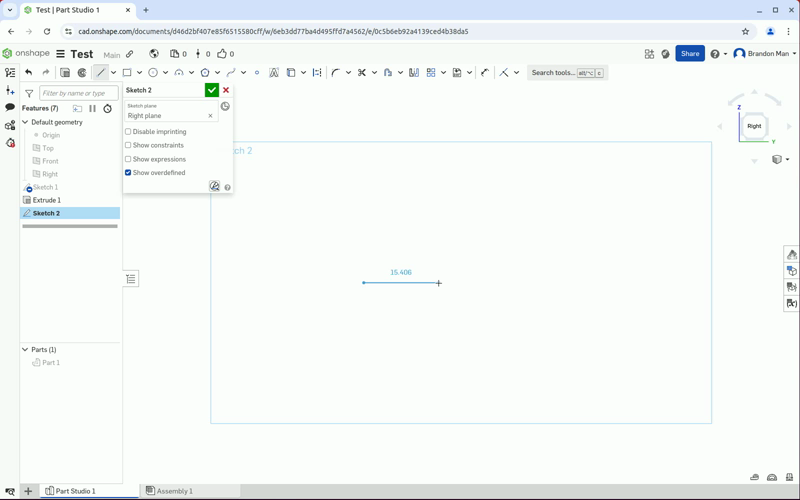
click(438, 282)
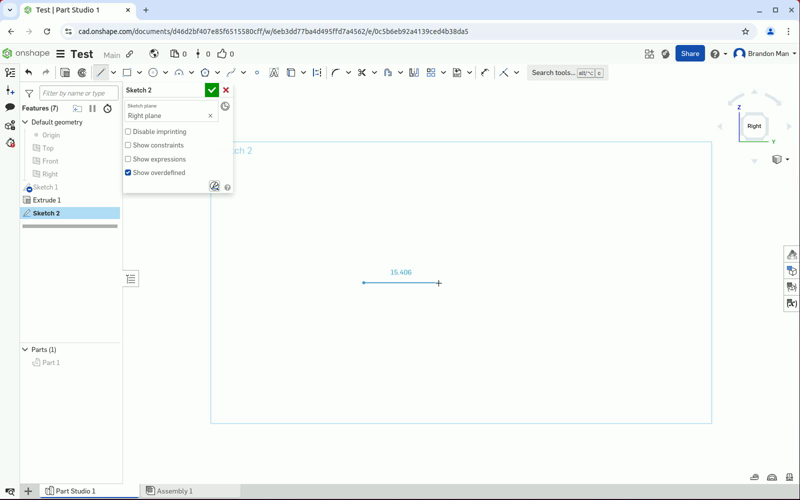
key_up(shift)
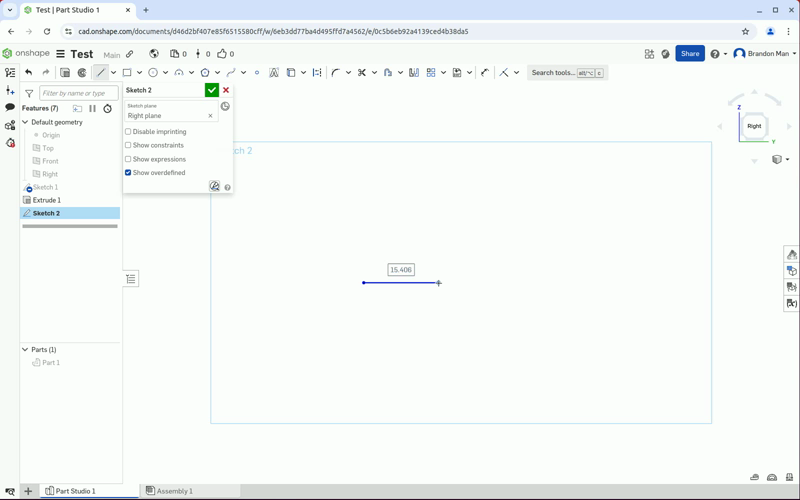
key_down(shift)
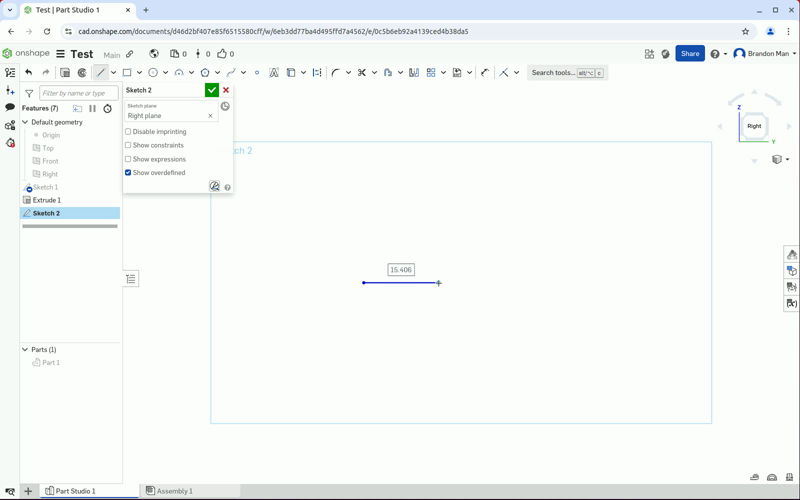
mouse_move(468, 282)
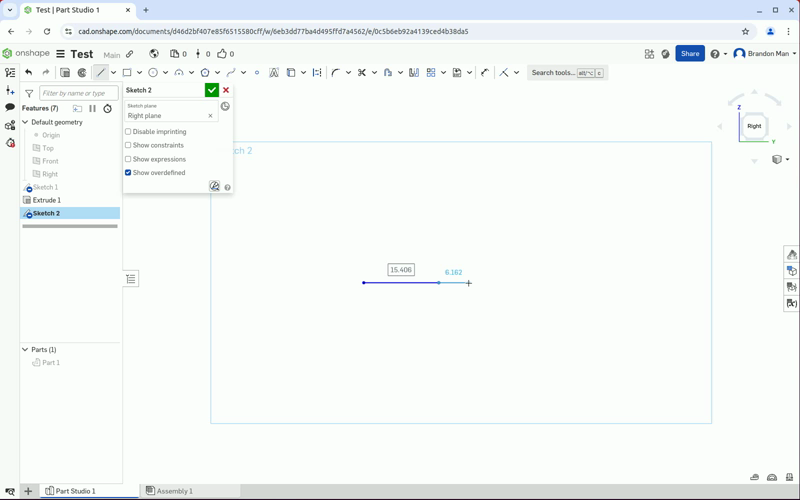
mouse_move(429, 271)
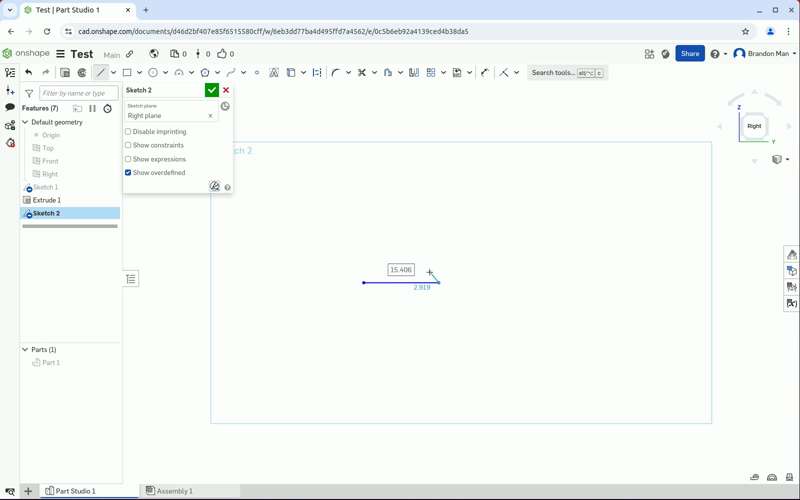
click(429, 271)
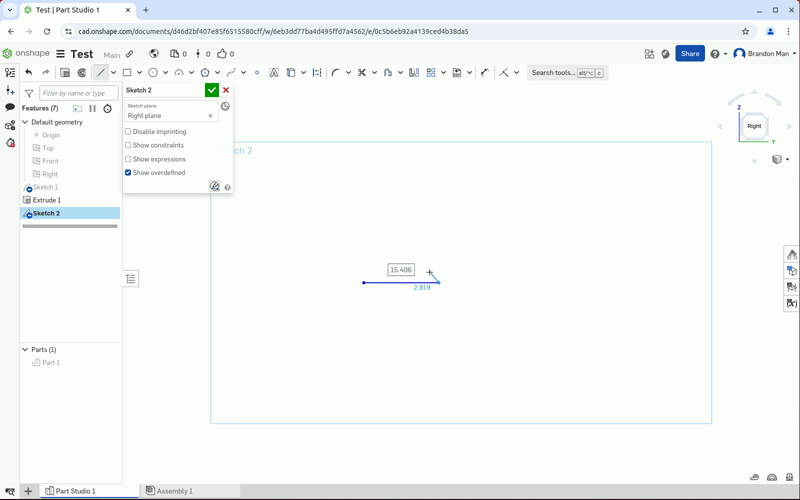
key_up(shift)
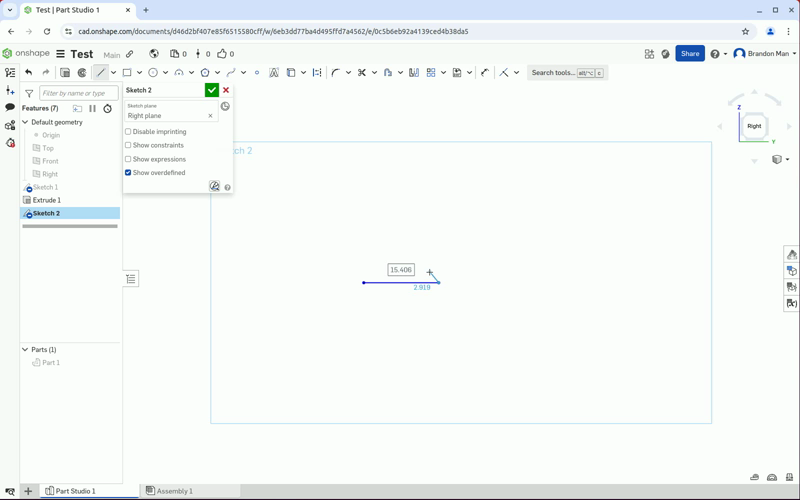
key_down(shift)
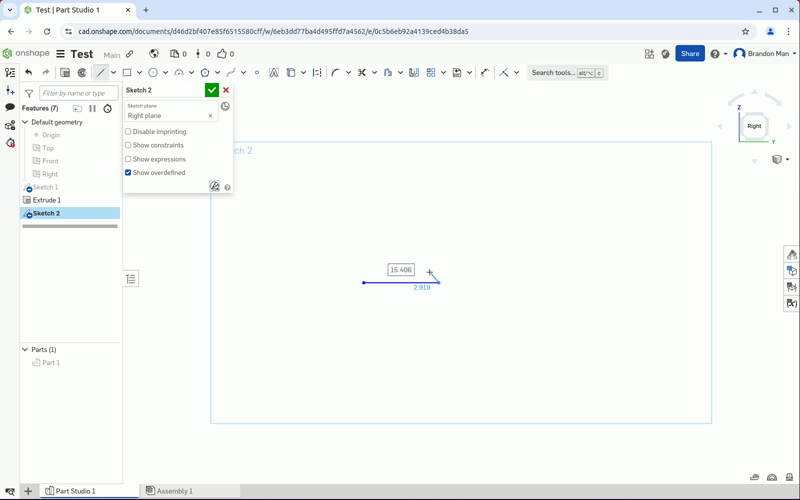
mouse_move(459, 271)
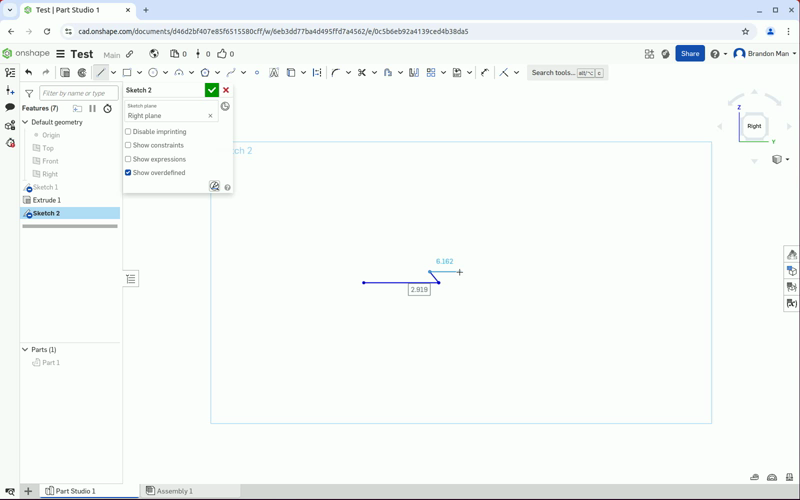
mouse_move(373, 271)
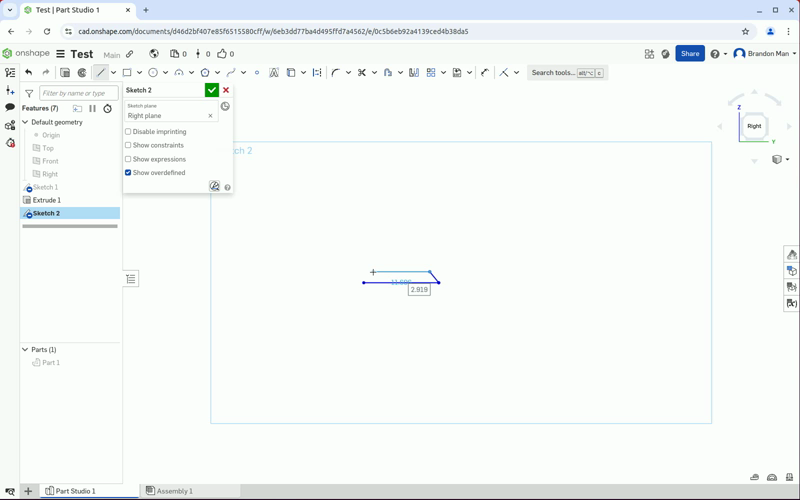
click(373, 271)
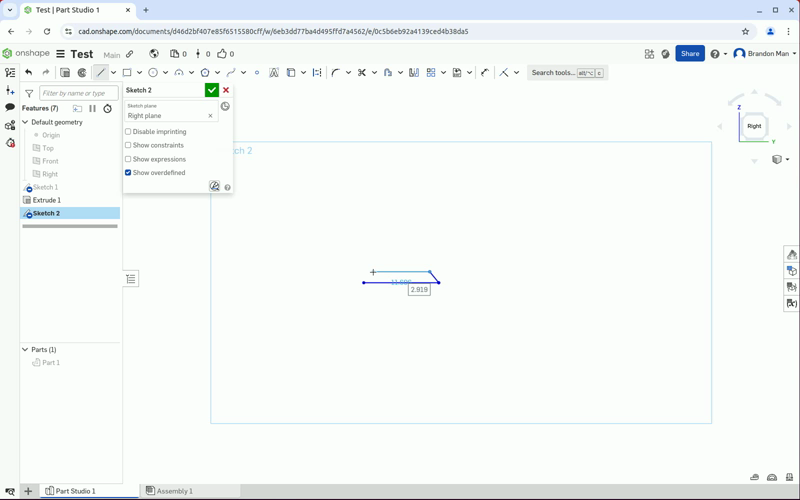
key_up(shift)
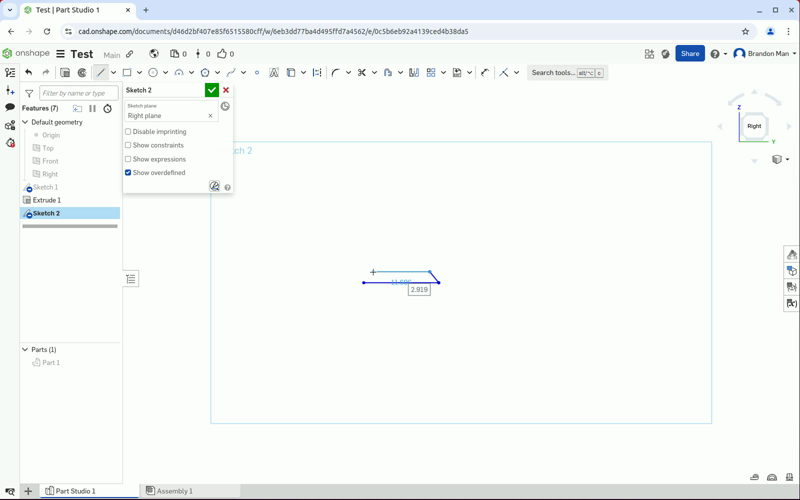
mouse_move(403, 271)
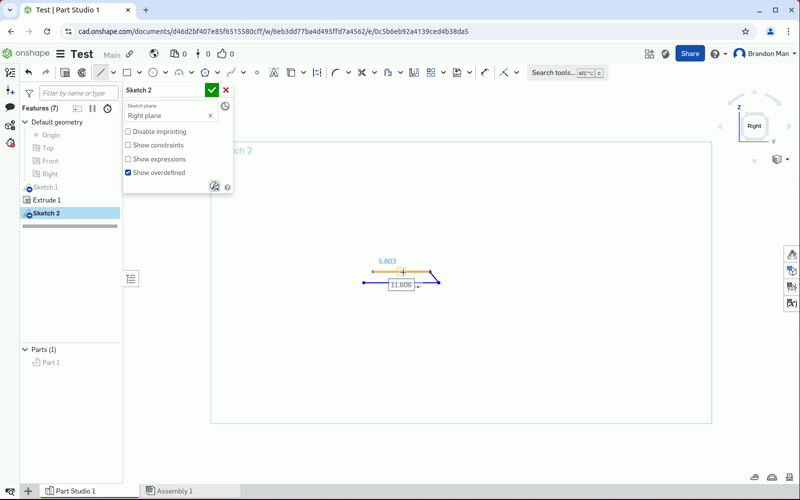
key_down(shift)
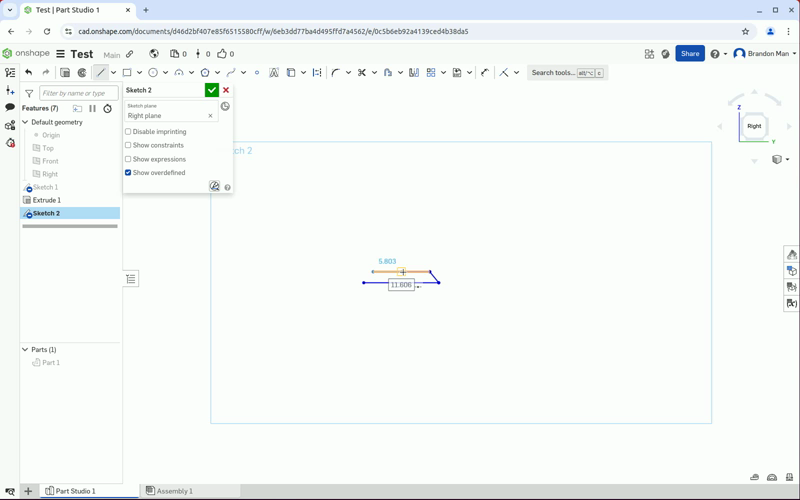
mouse_move(363, 282)
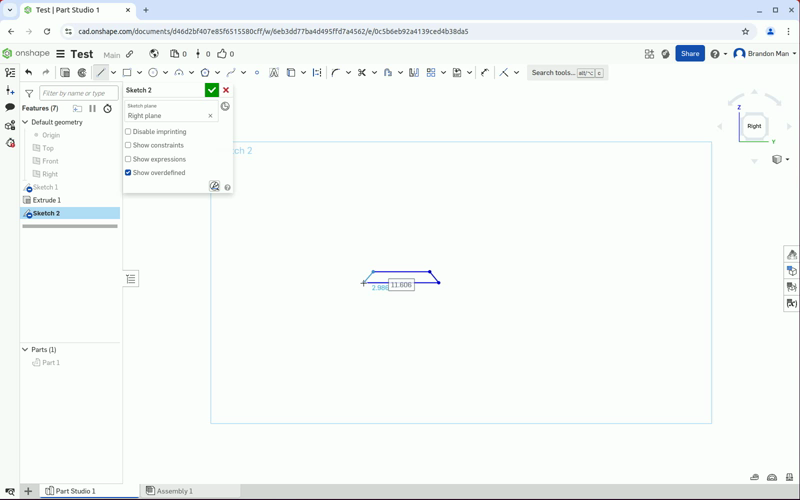
key_up(shift)
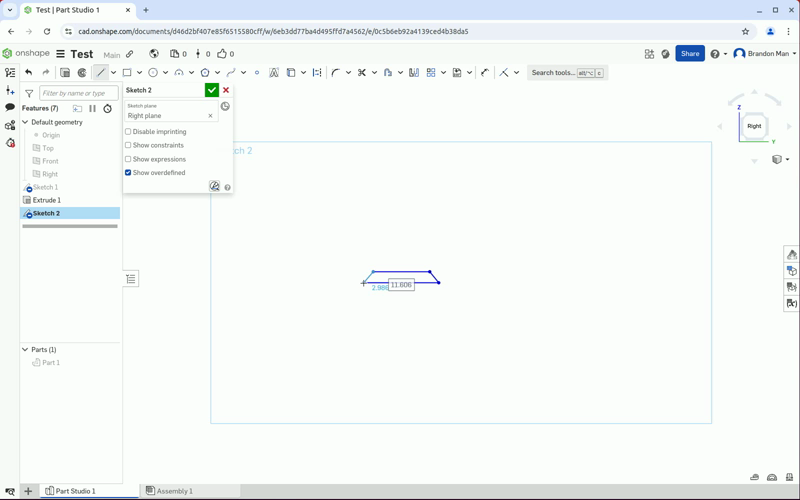
click(363, 282)
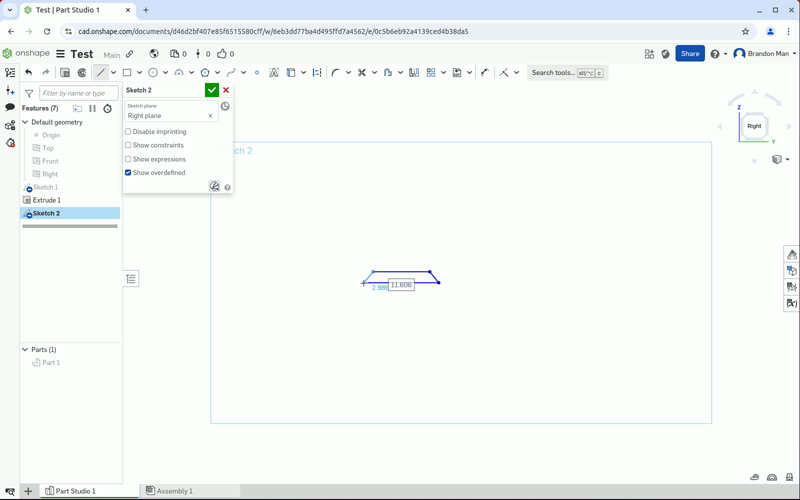
key(esc)
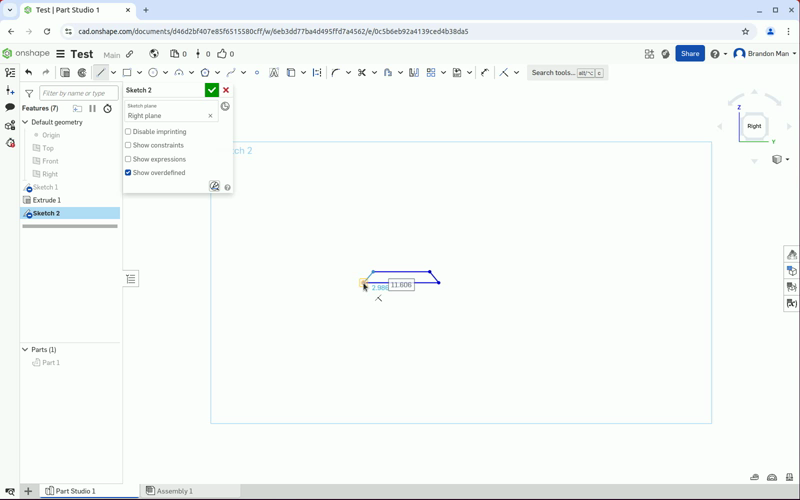
mouse_move(416, 275)
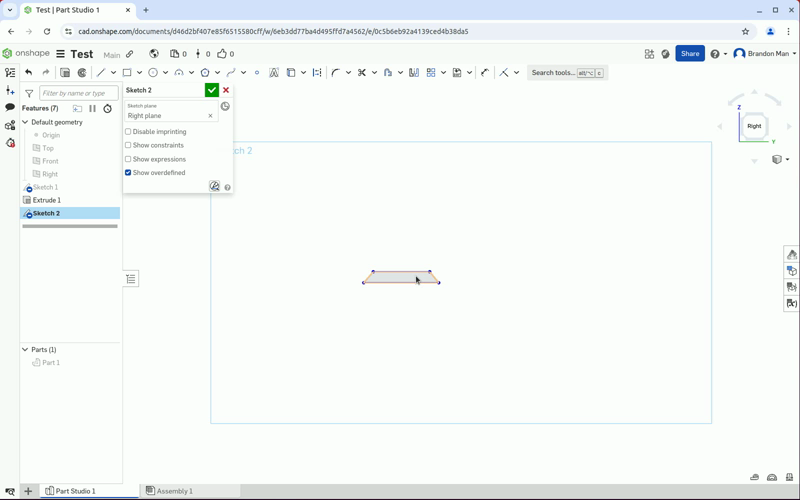
scroll(6)
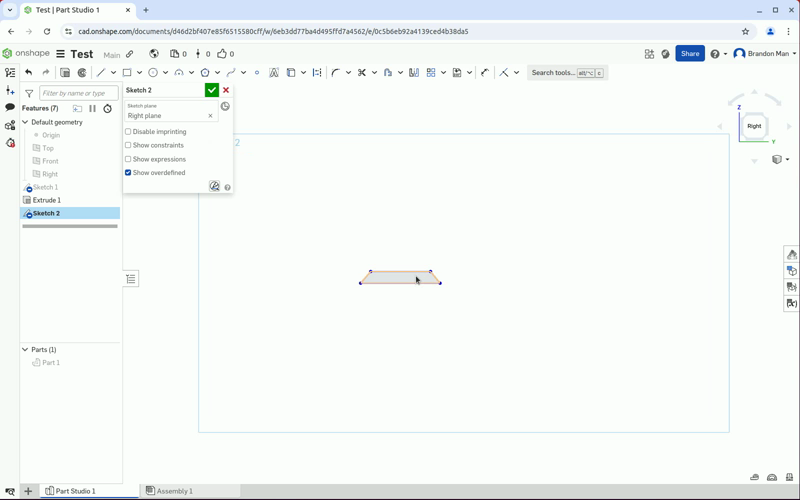
scroll(6)
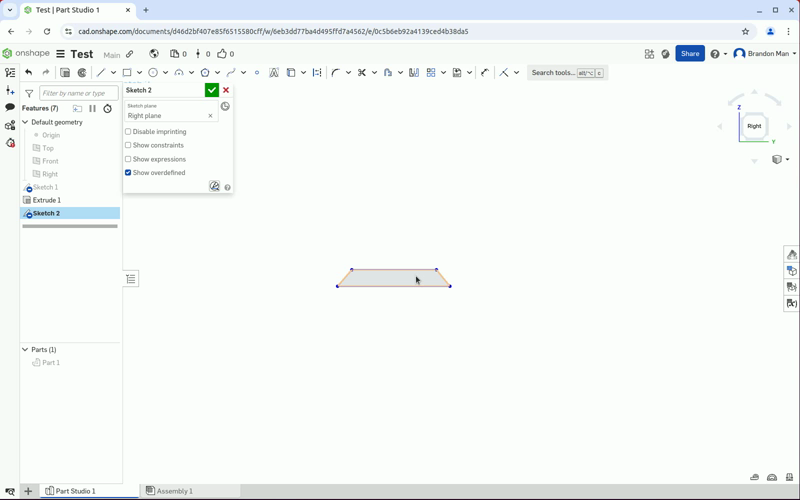
scroll(6)
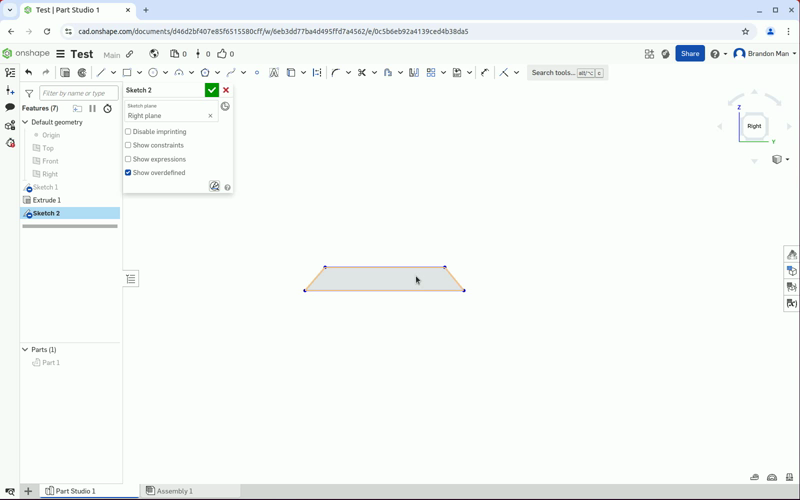
scroll(6)
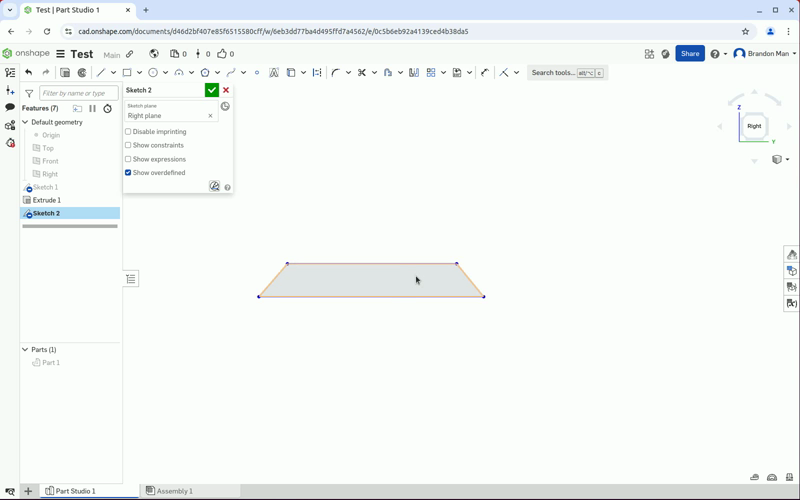
scroll(6)
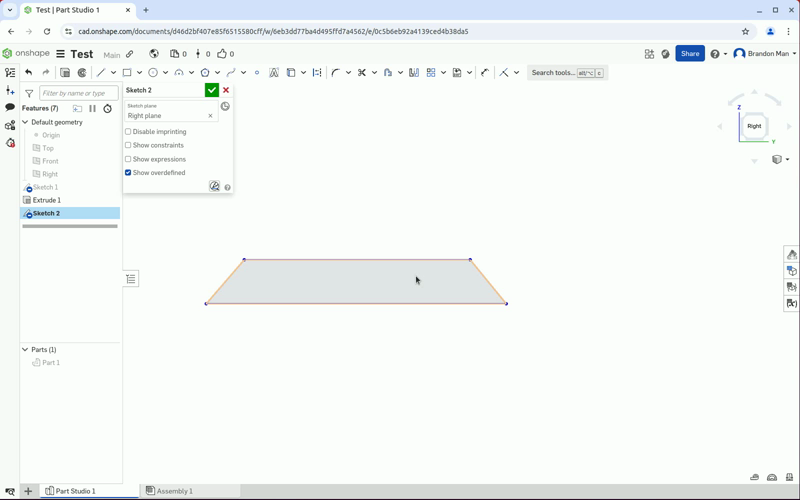
scroll(6)
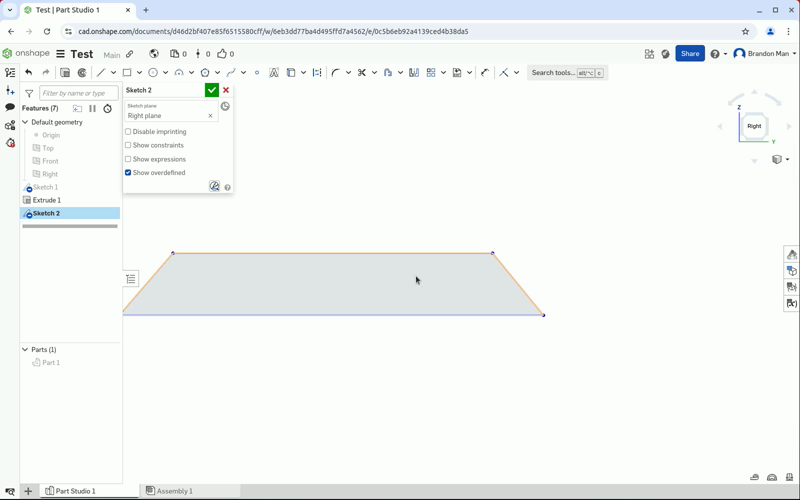
scroll(6)
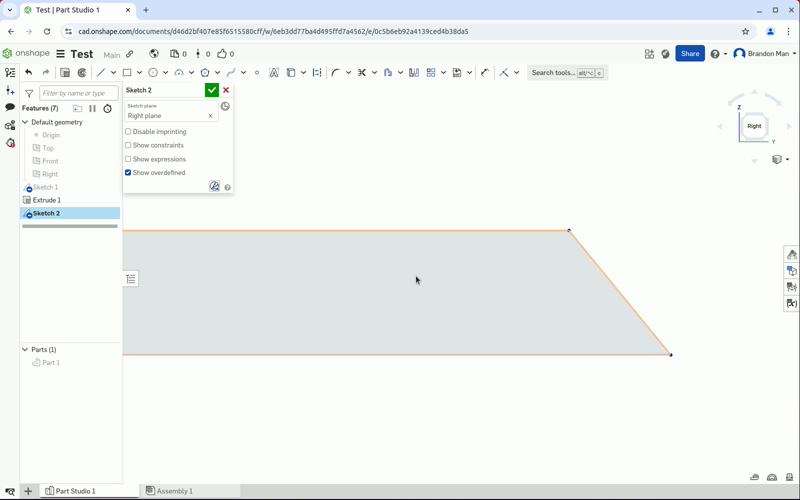
click(416, 275)
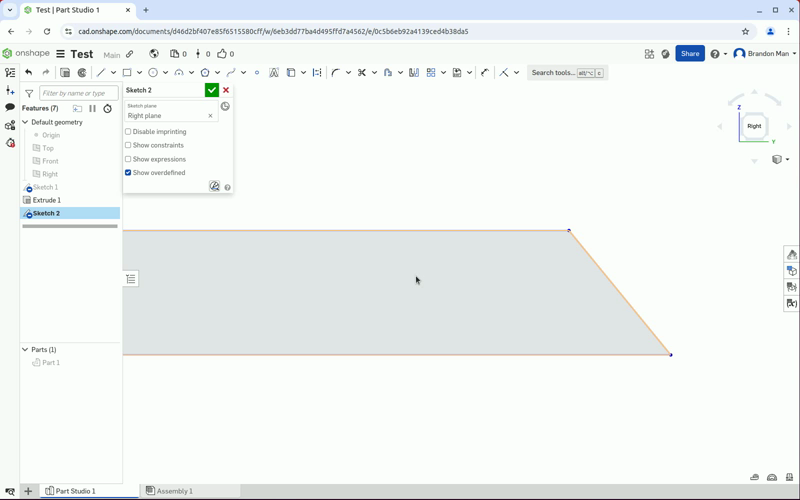
scroll(-6)
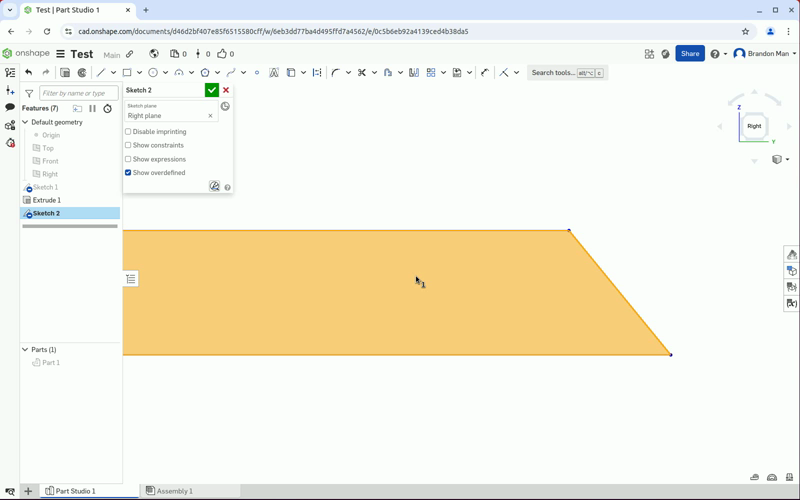
scroll(-6)
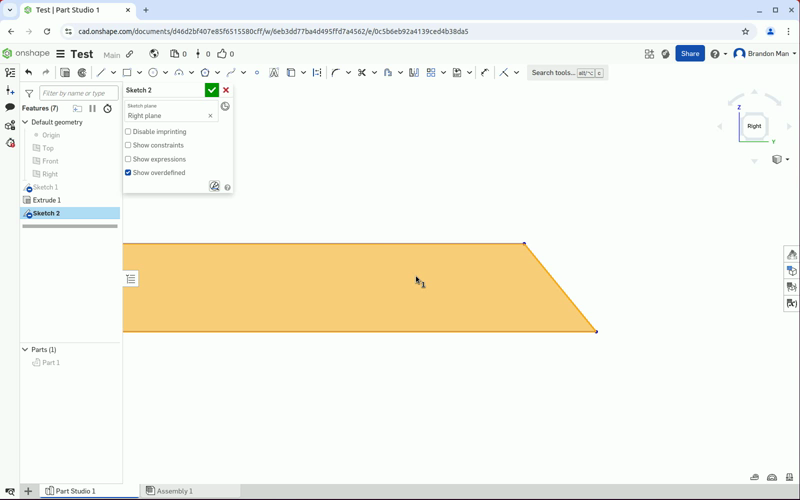
scroll(-6)
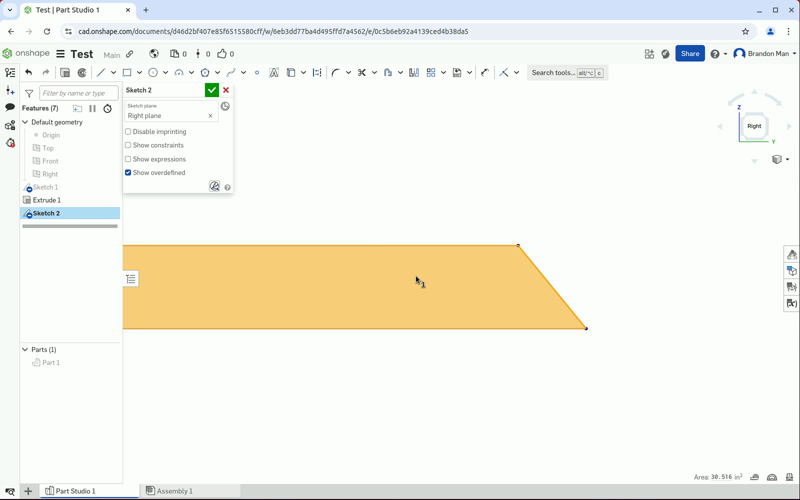
scroll(-6)
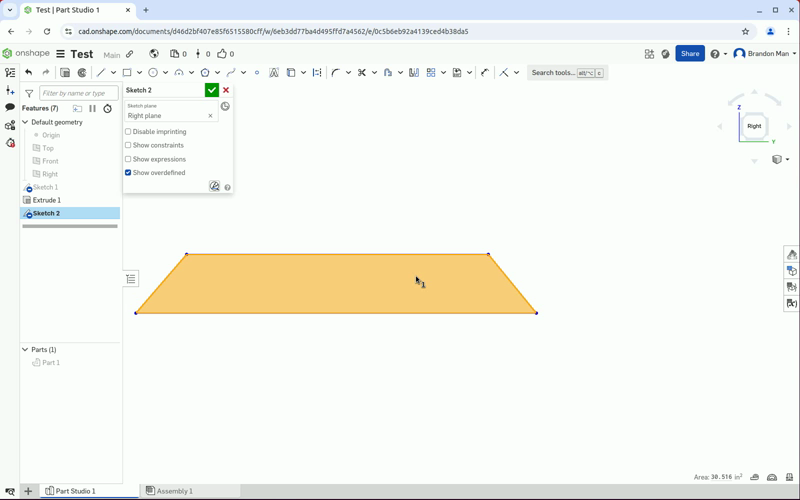
scroll(-6)
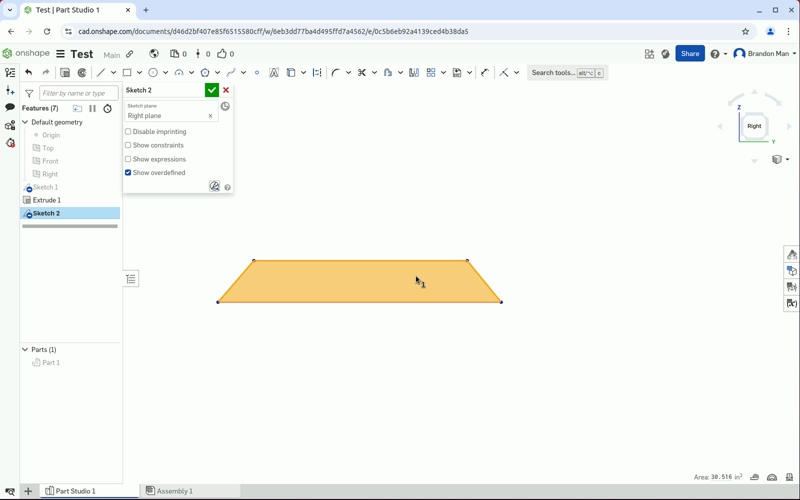
scroll(-6)
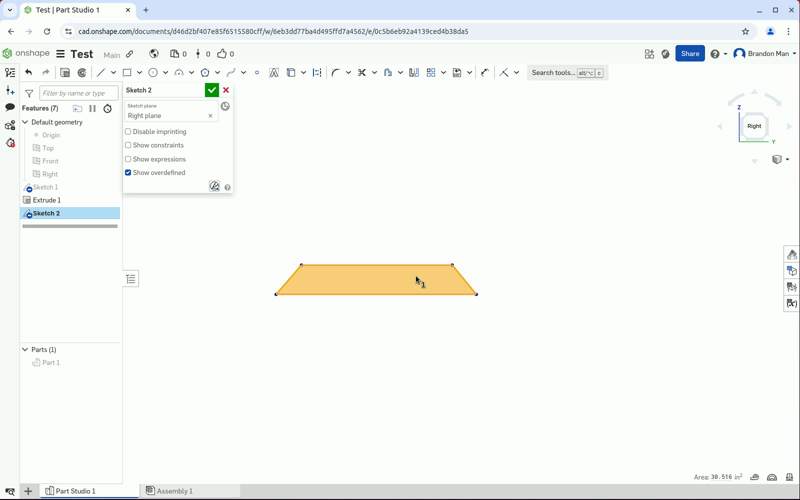
scroll(-6)
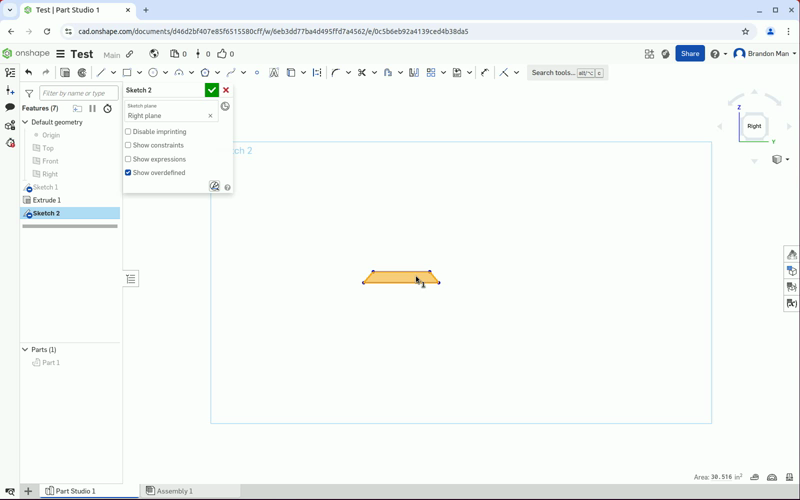
mouse_move(73, 352)
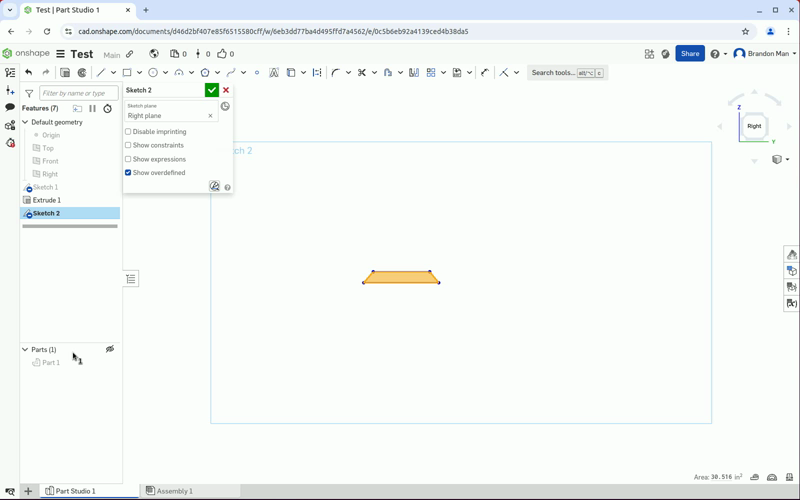
key(shift+y)
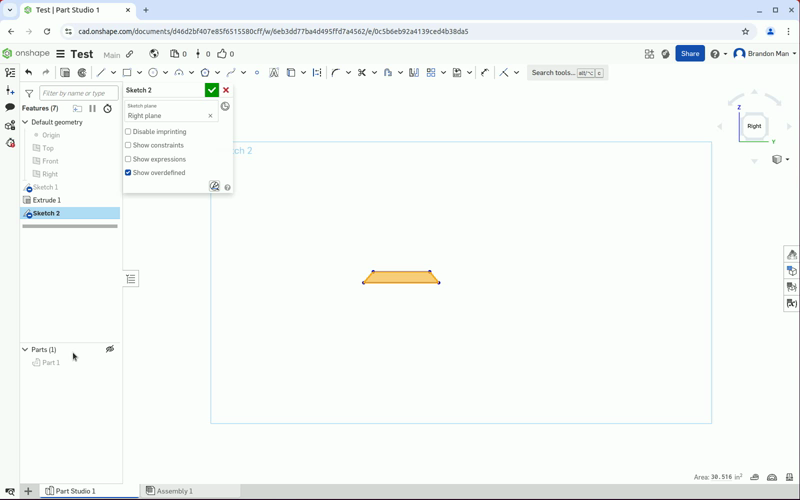
key(shift+e)
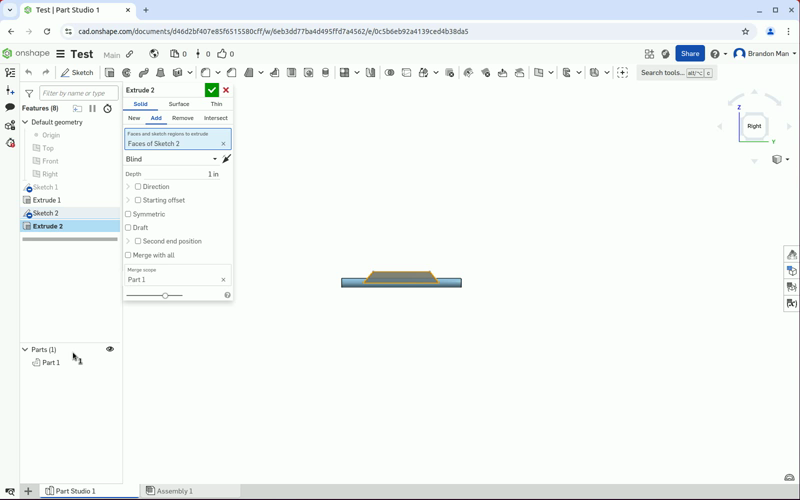
mouse_move(143, 106)
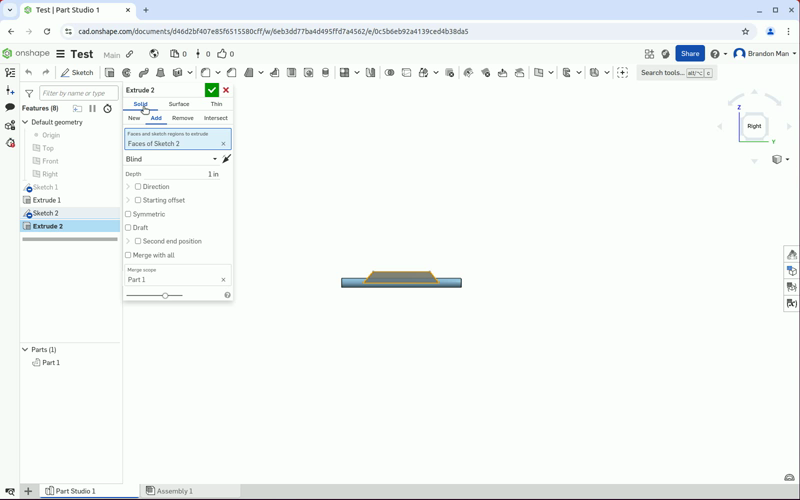
click(143, 106)
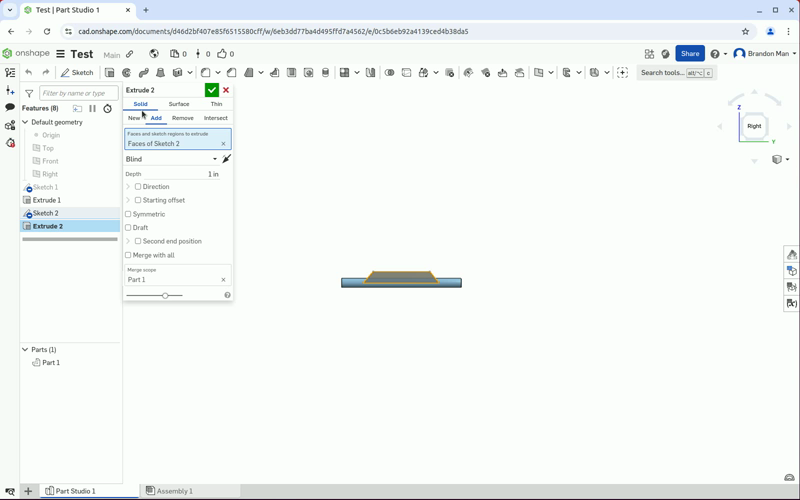
mouse_move(137, 120)
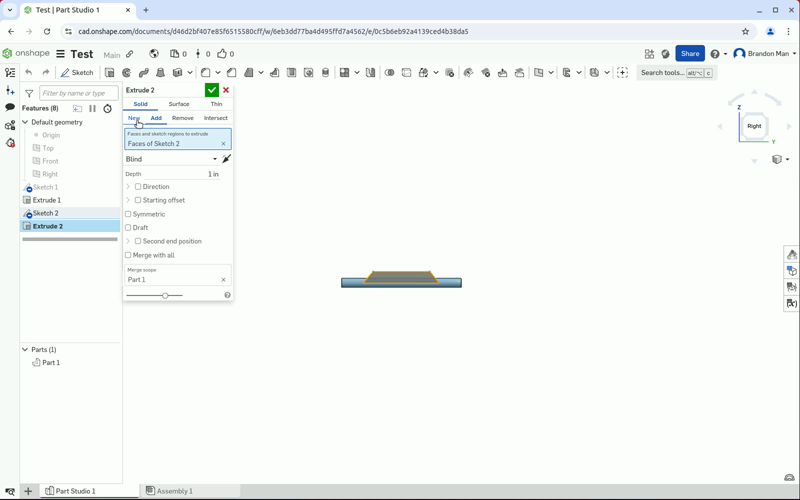
click(137, 120)
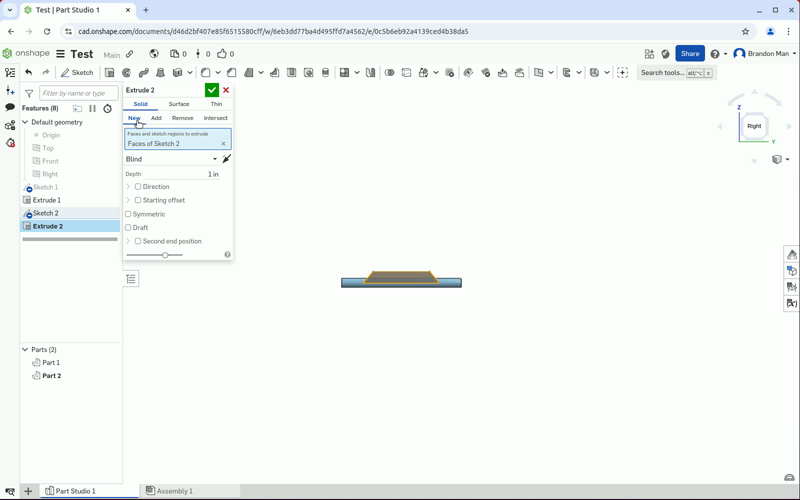
key(tab, 4)
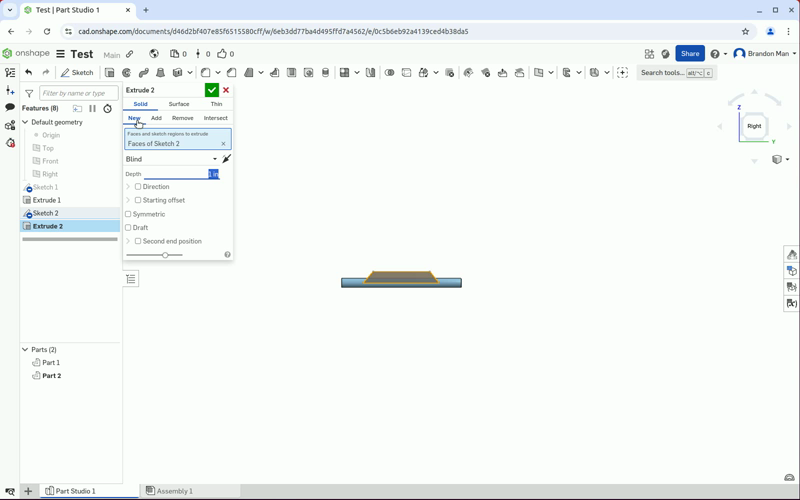
text(1.444)
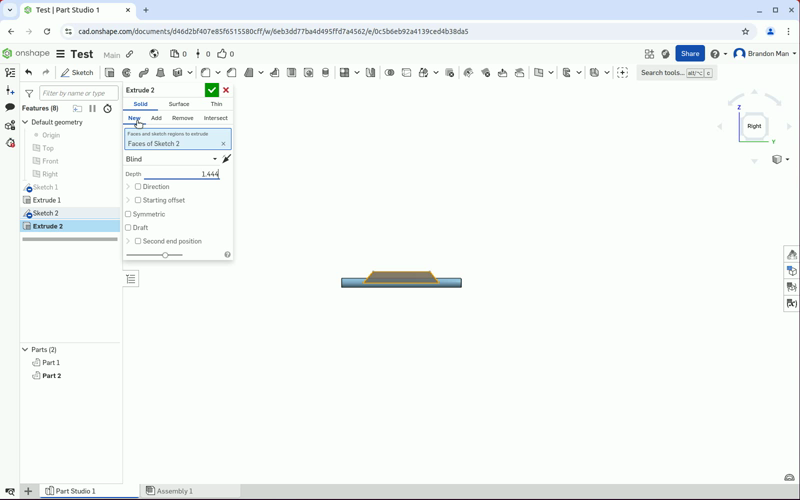
key(tab, 3)
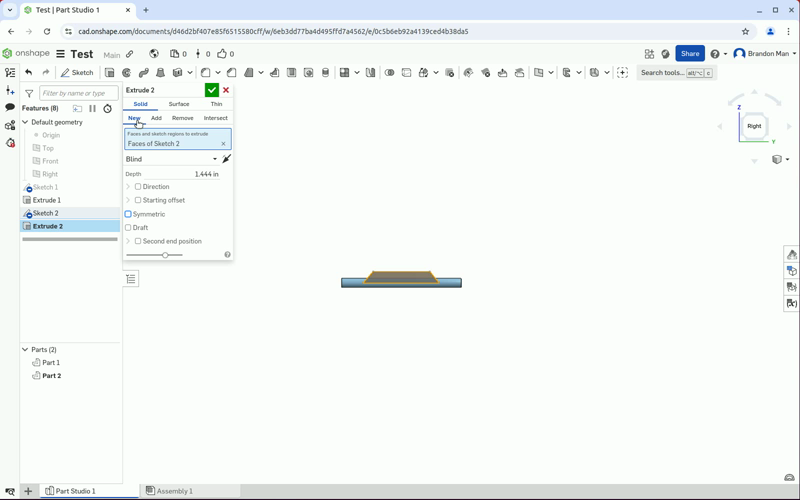
key(space)
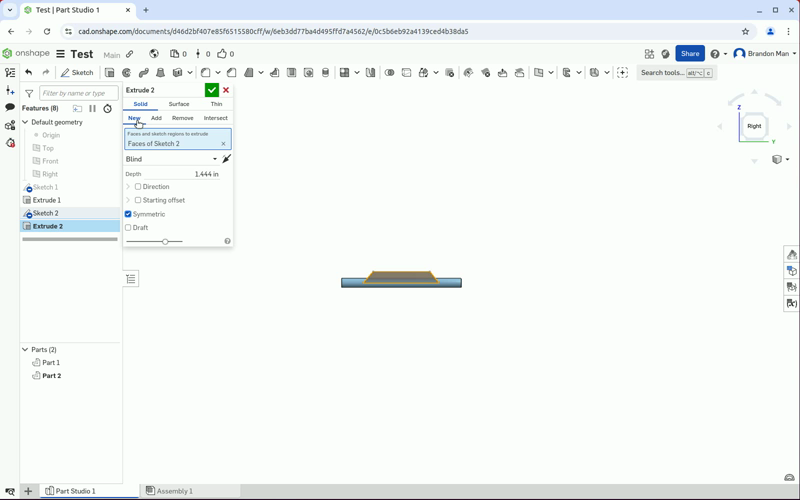
key(enter)
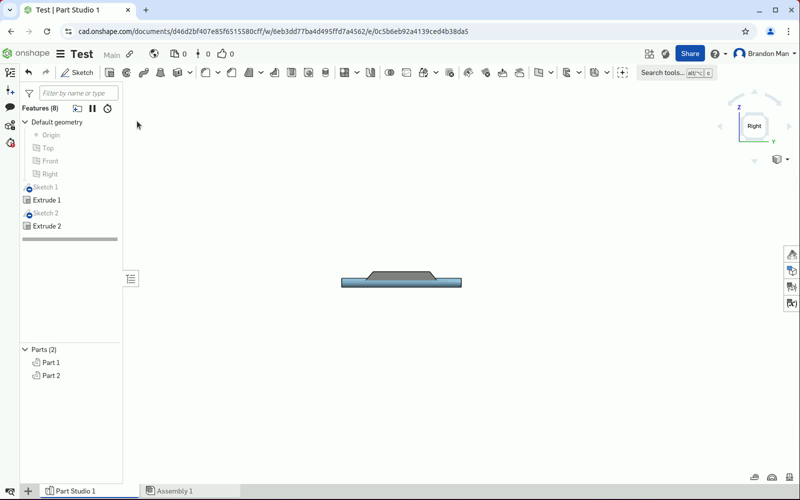
key(shift+h)
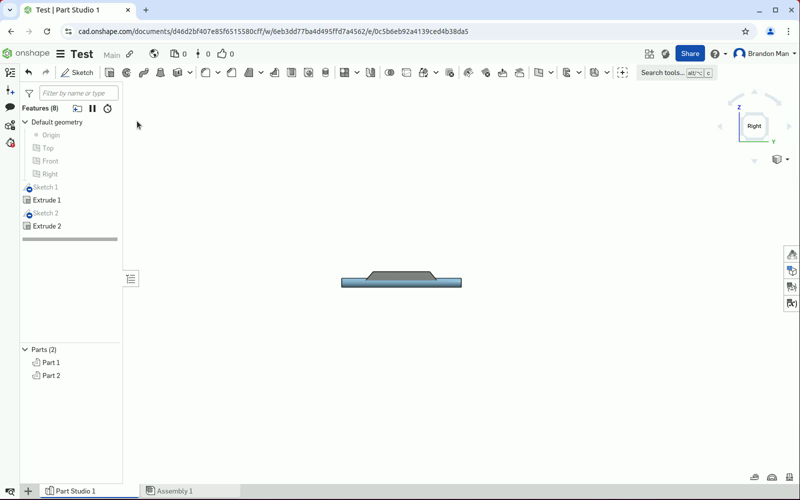
key(shift+h)
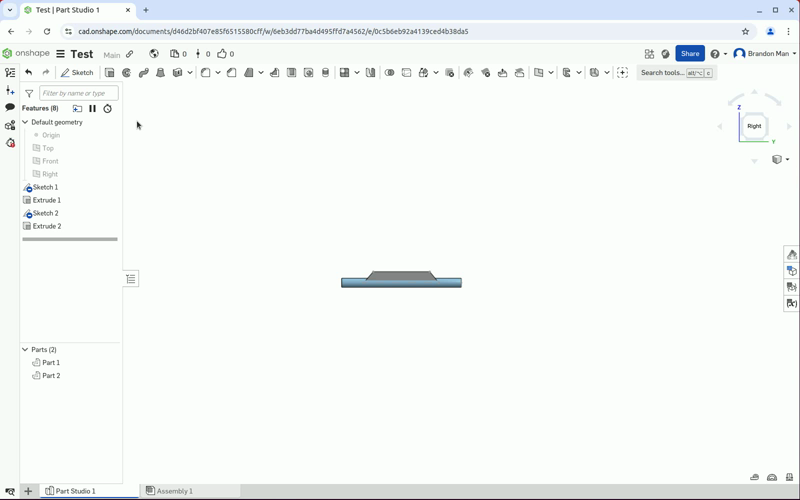
key(shift+7)
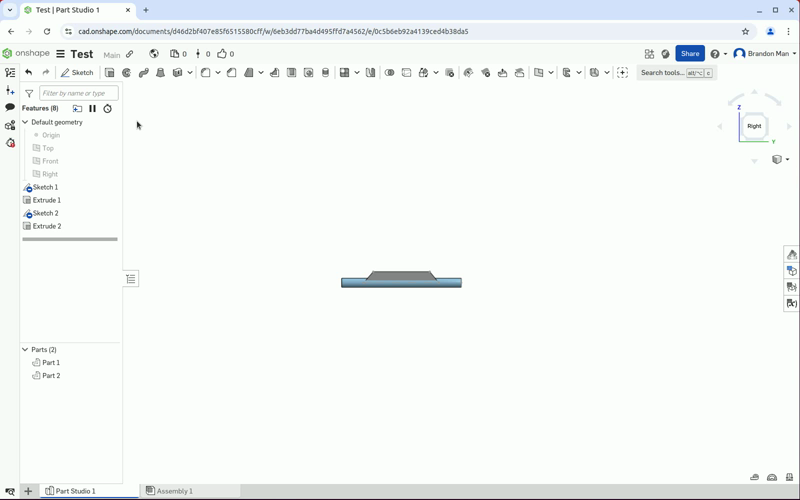
key(right, 2)
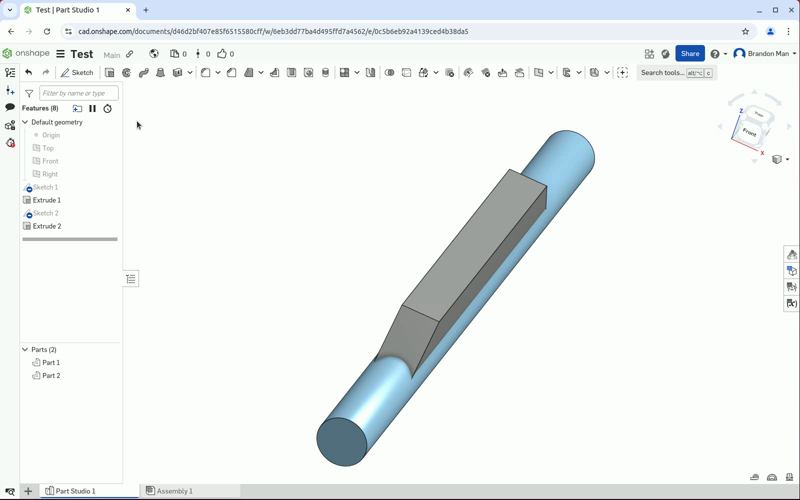
key(down, 2)
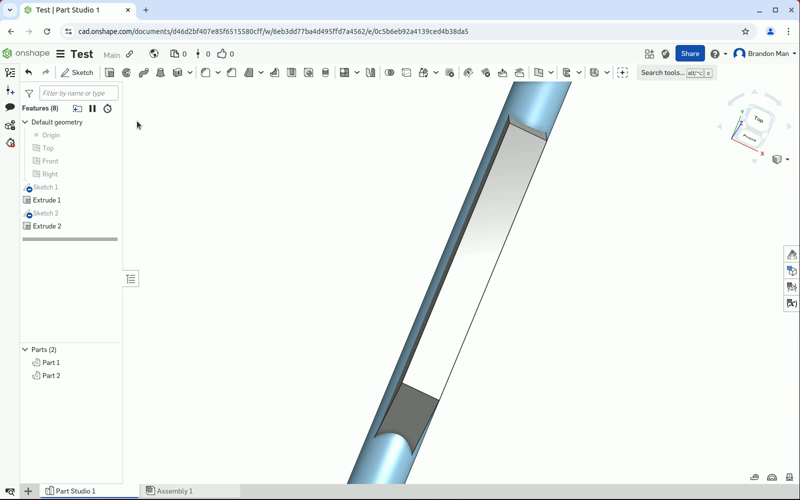
key(up, 2)
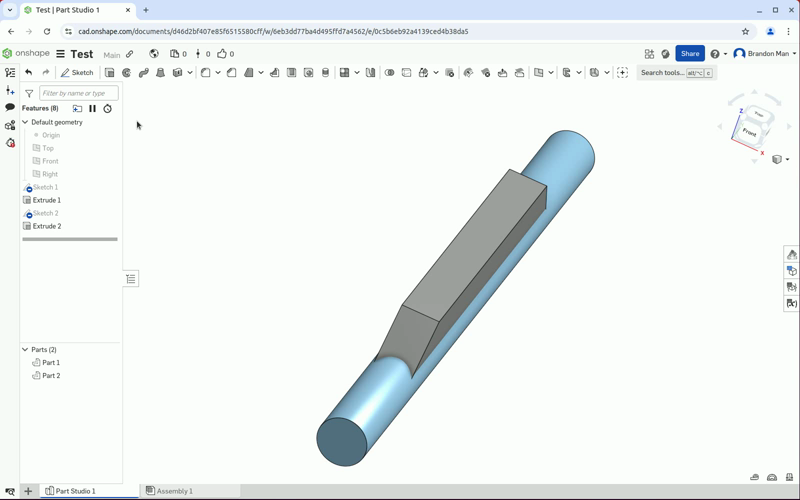
key(left, 2)
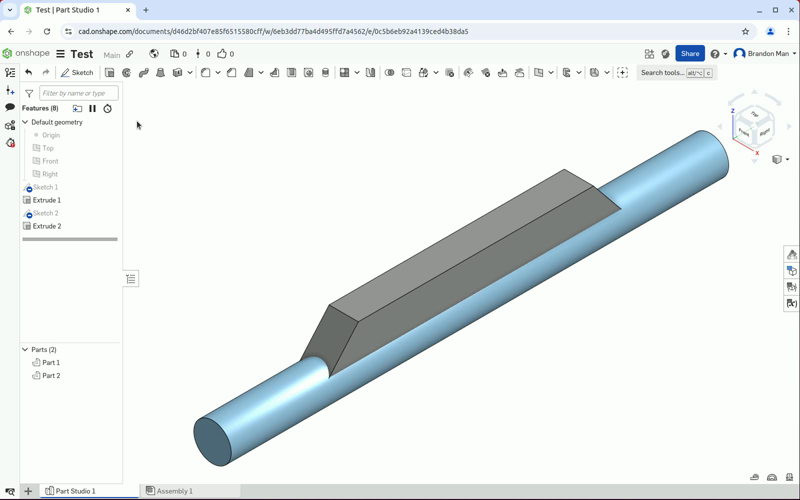
mouse_move(73, 189)
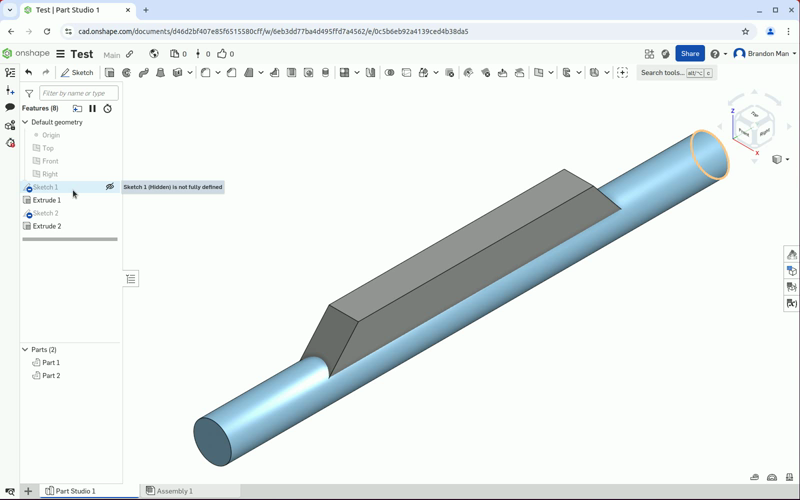
click(73, 189)